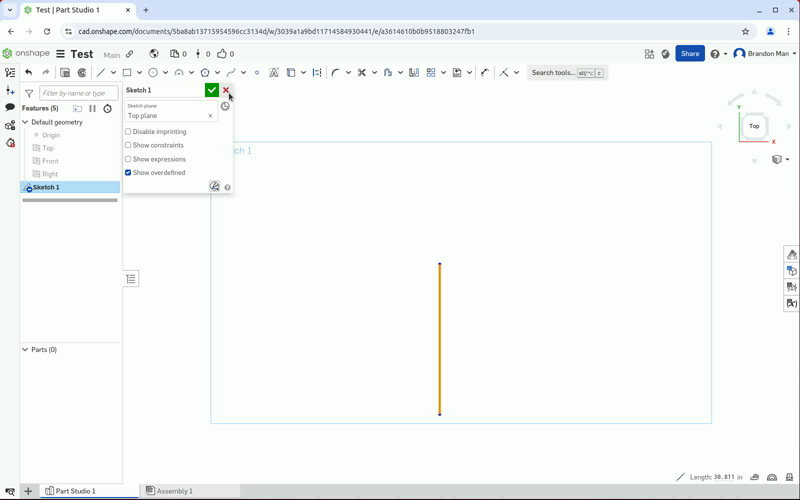
key(shift+h)
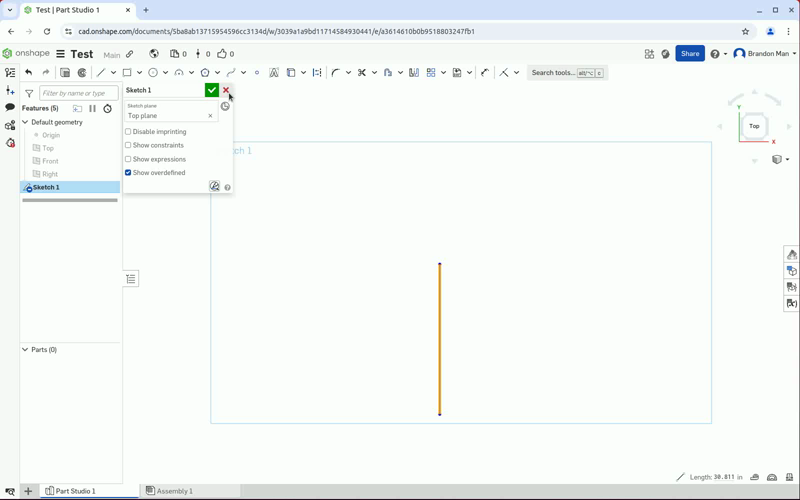
key(shift+s)
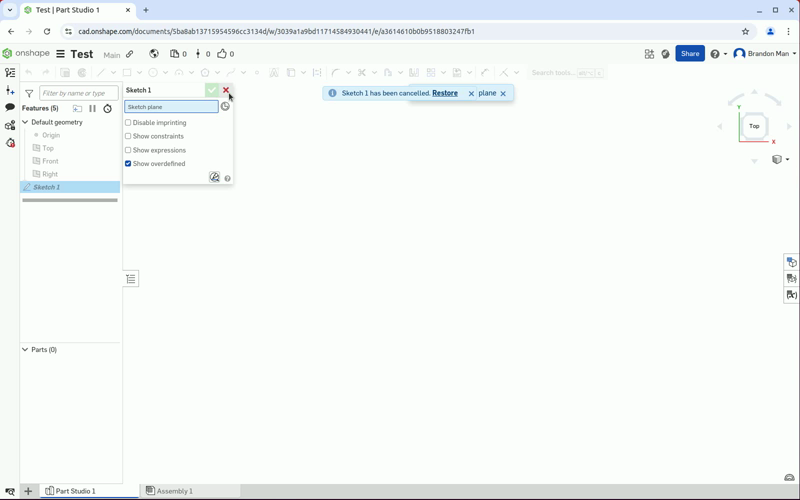
mouse_move(73, 150)
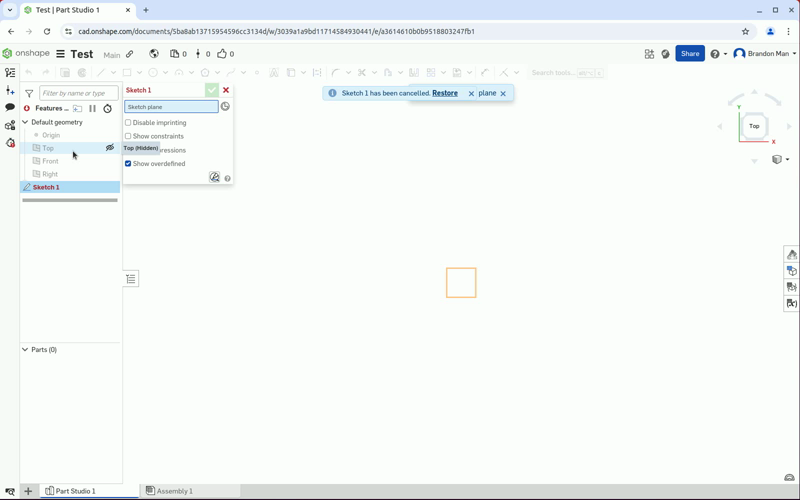
click(73, 150)
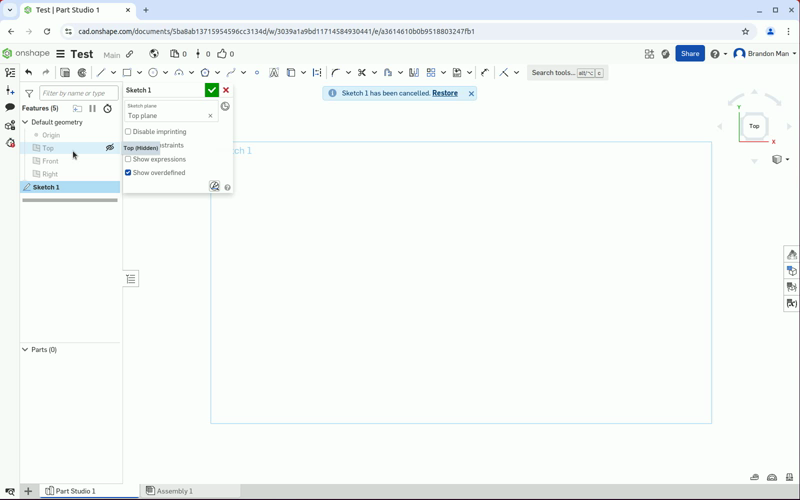
mouse_move(73, 352)
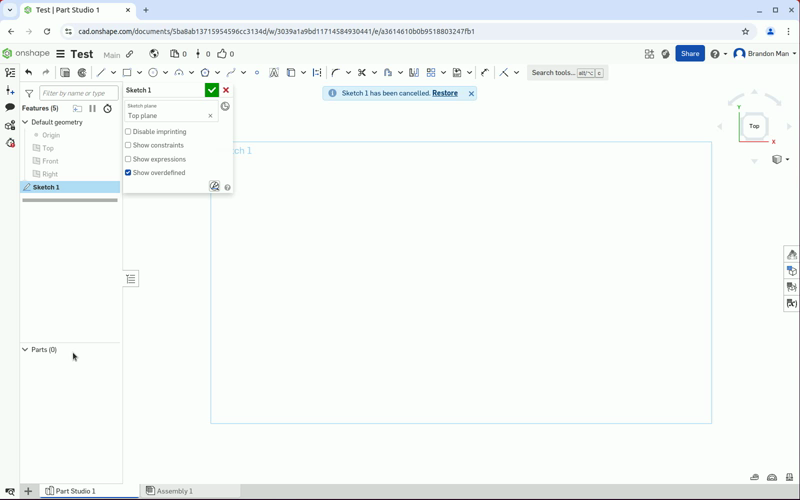
key(y)
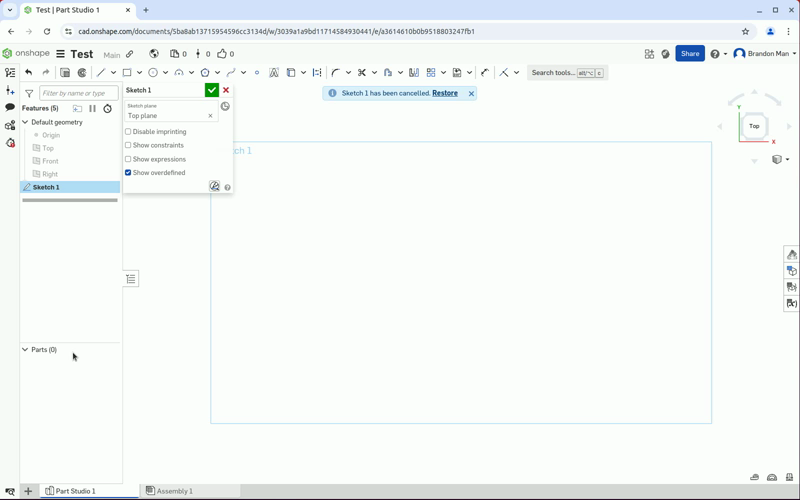
key(c)
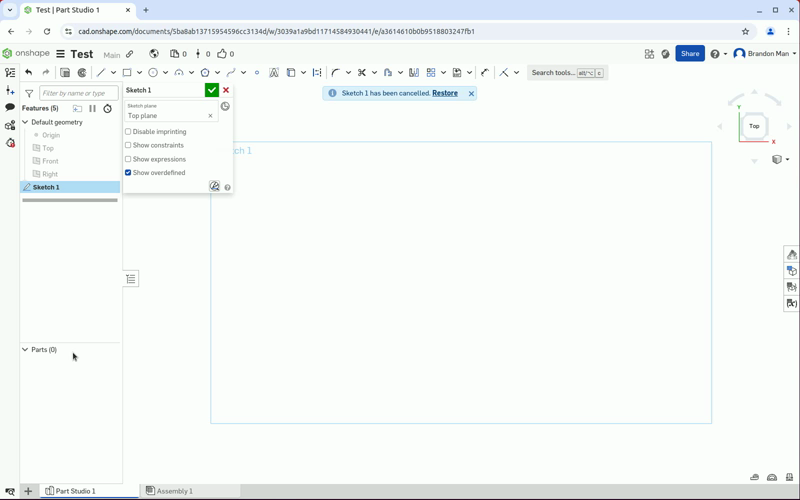
key_down(shift)
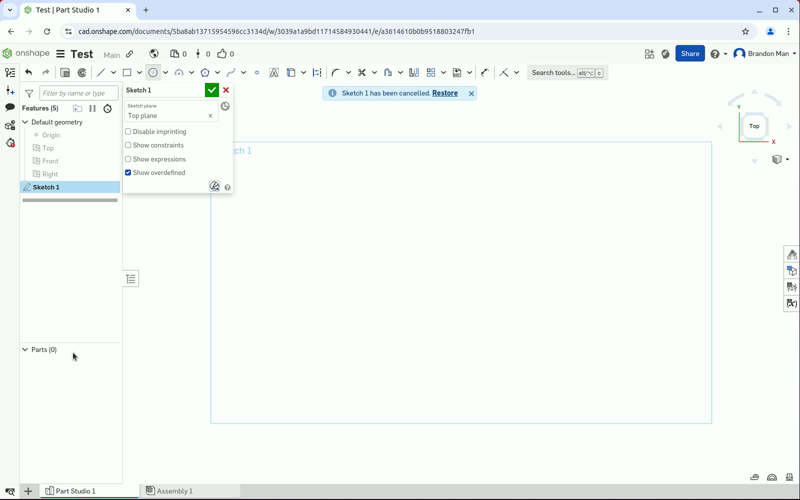
mouse_move(461, 282)
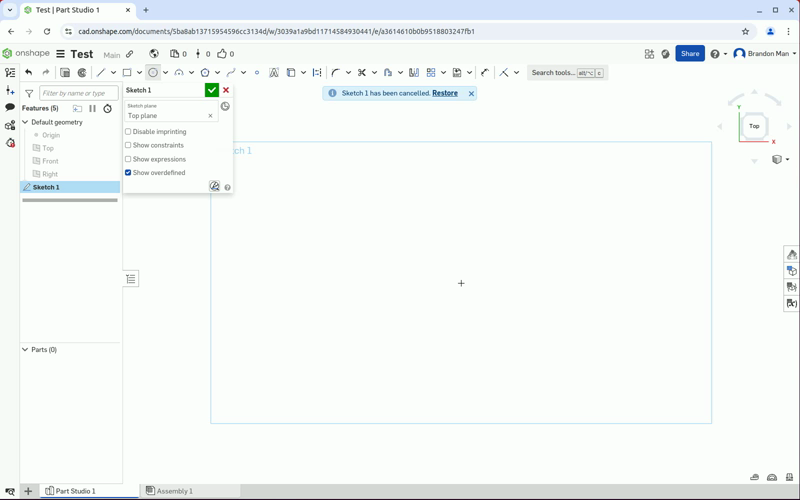
click(461, 282)
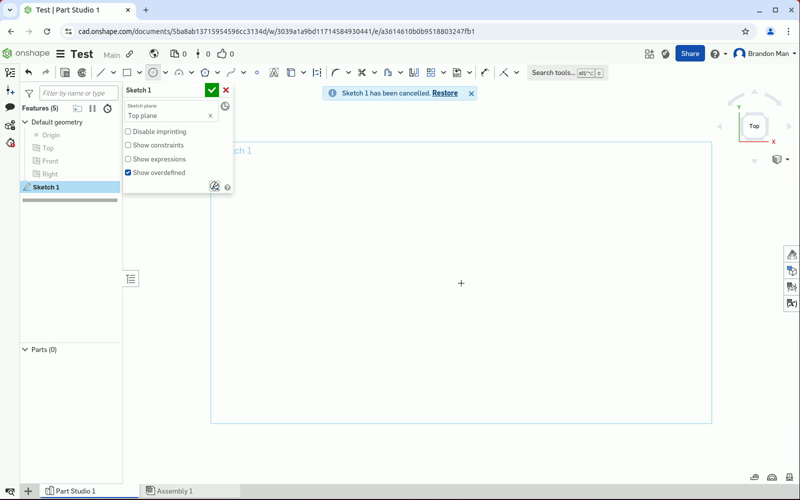
key_up(shift)
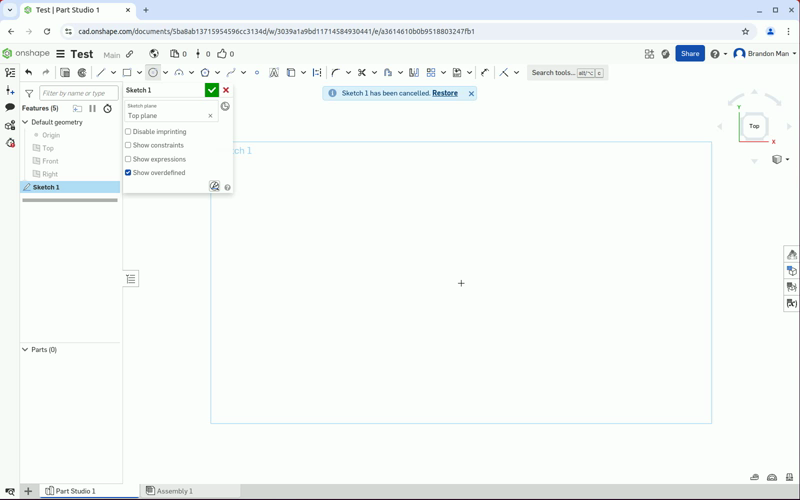
mouse_move(574, 282)
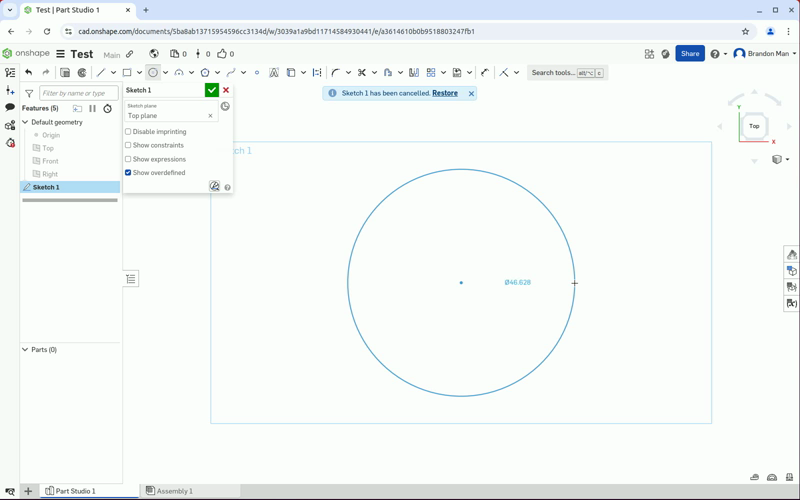
click(574, 282)
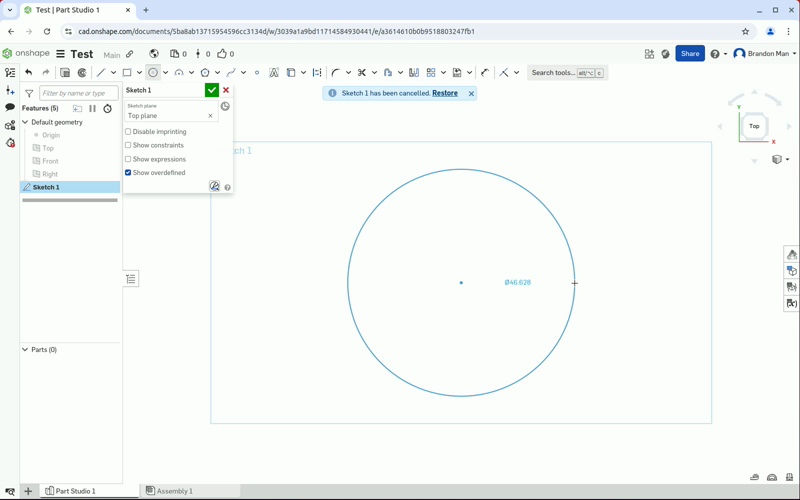
key(esc)
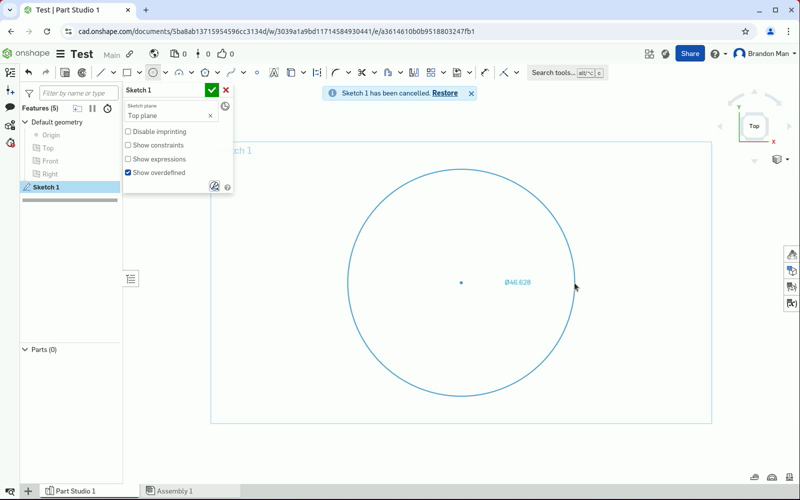
mouse_move(480, 322)
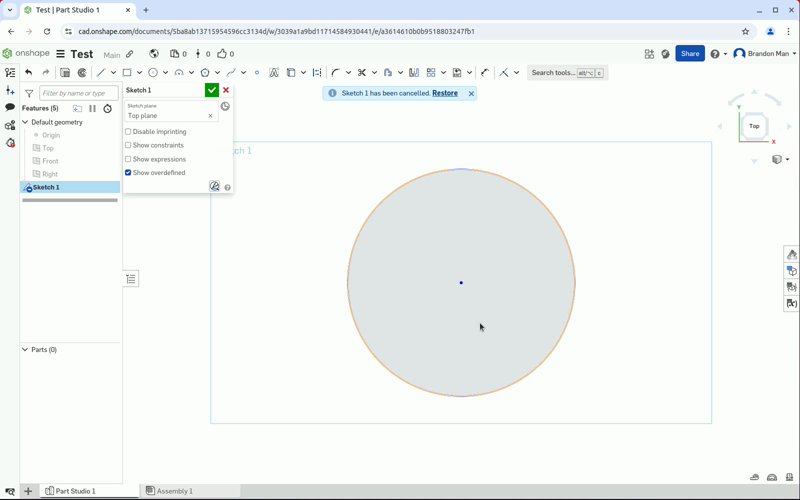
click(480, 322)
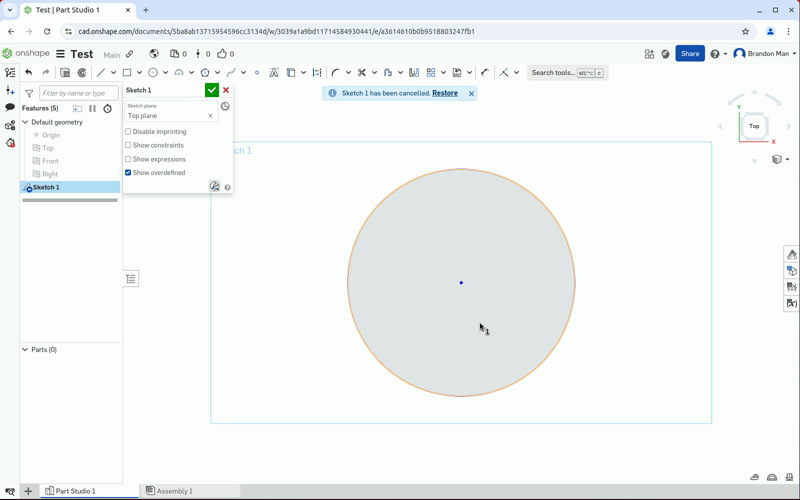
mouse_move(73, 352)
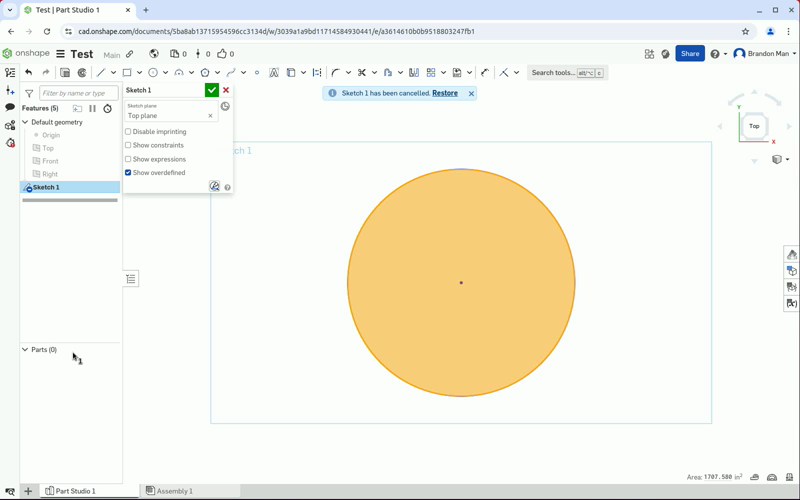
key(shift+y)
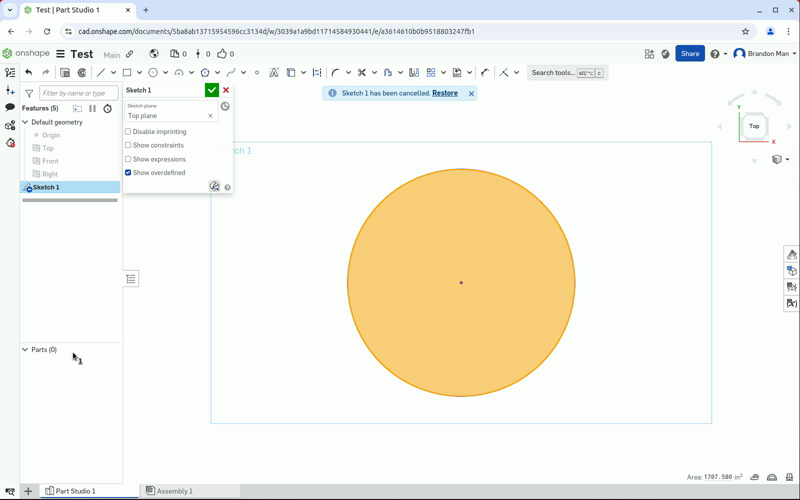
key(shift+e)
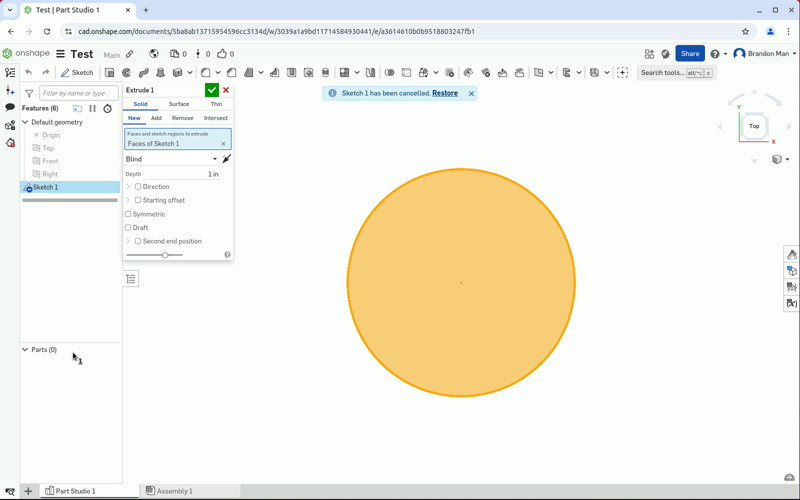
mouse_move(143, 106)
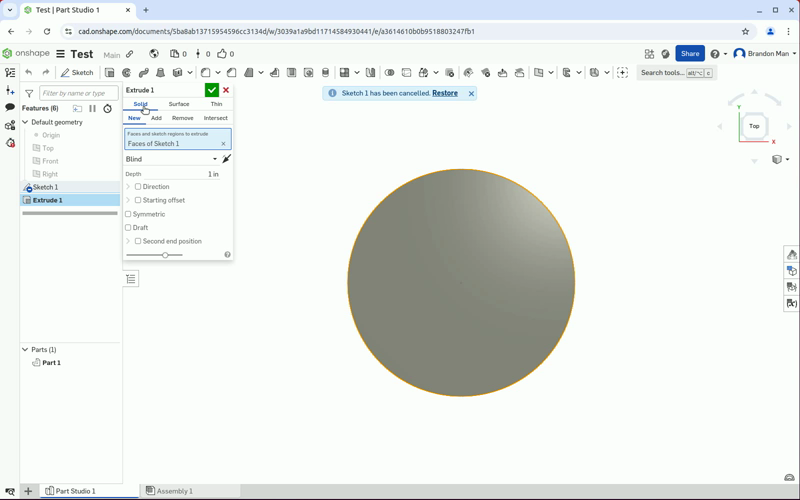
click(143, 106)
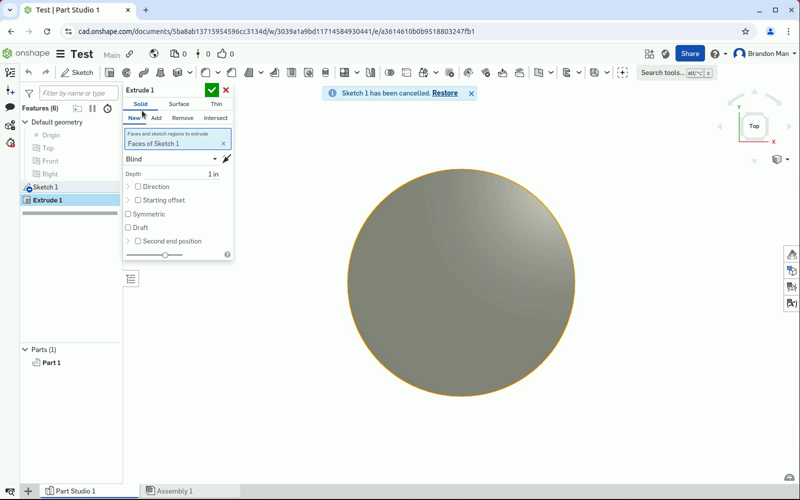
mouse_move(137, 120)
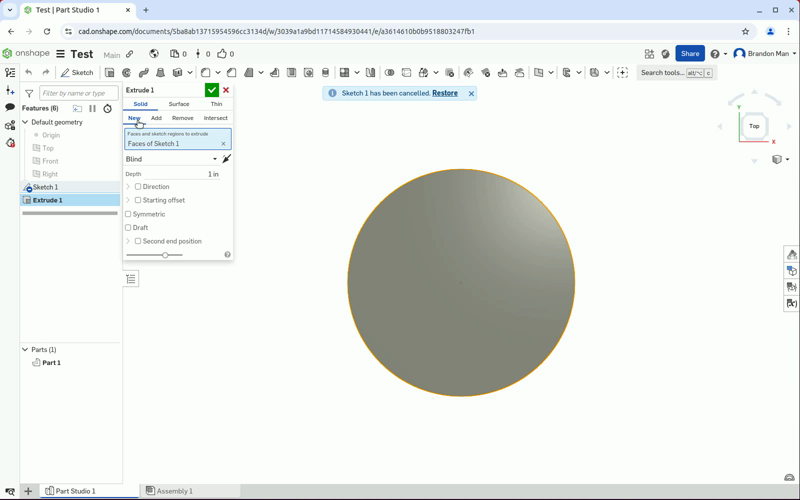
click(137, 120)
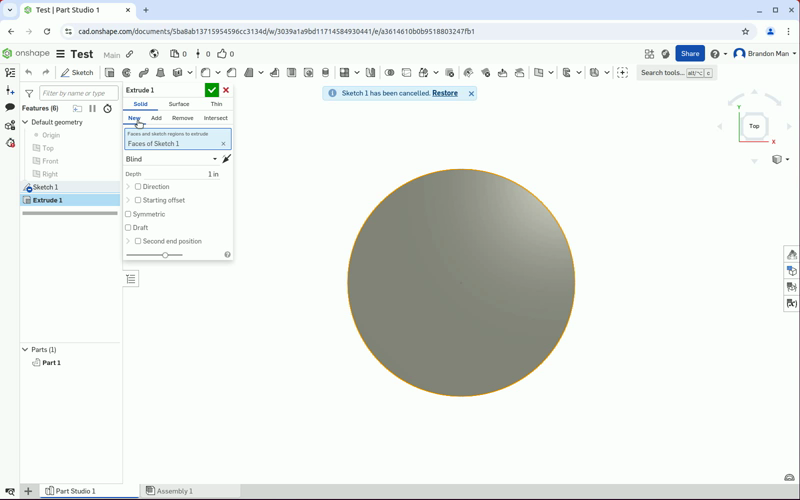
key(tab, 4)
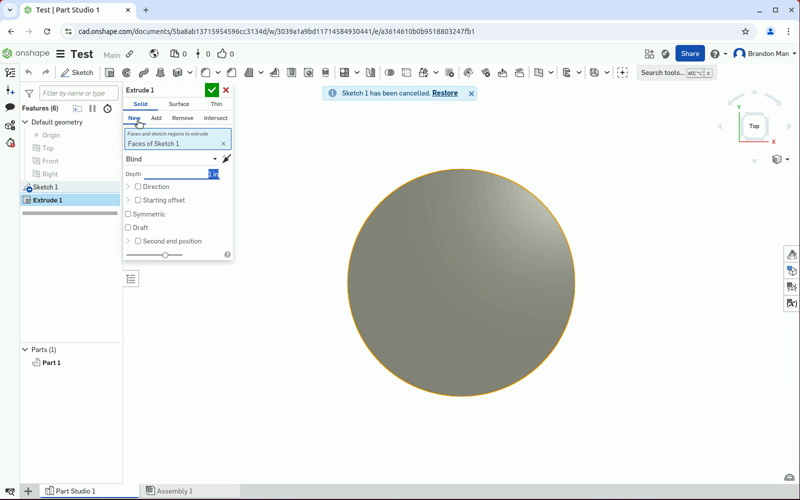
text(2.889)
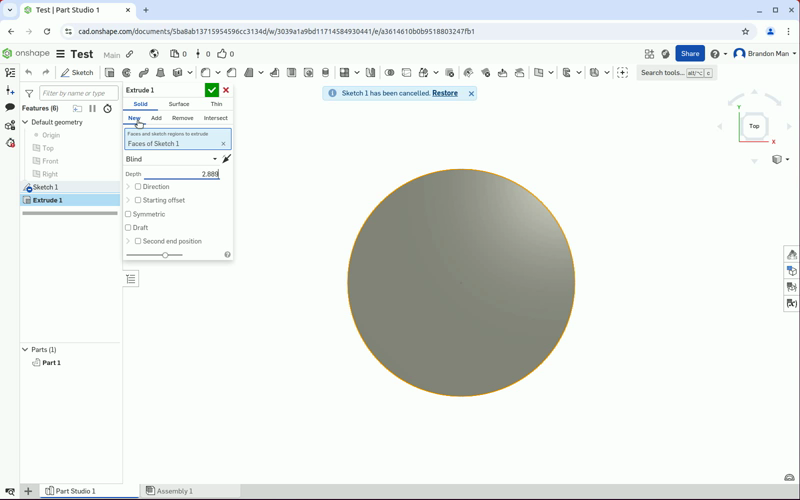
key(enter)
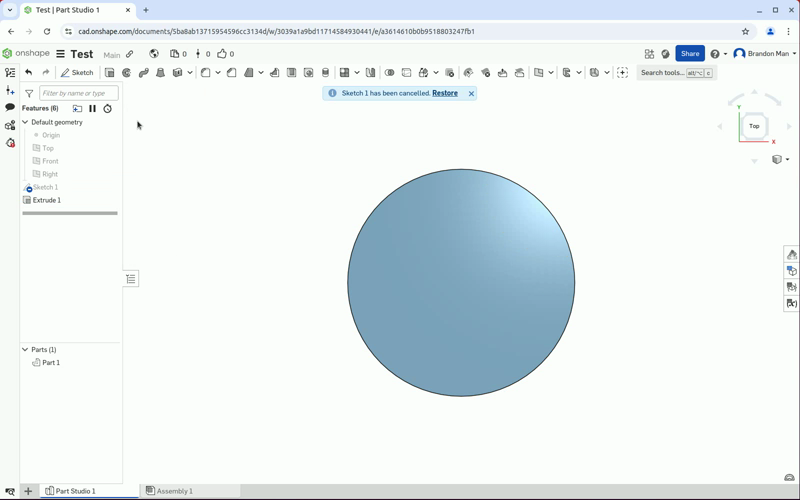
key(shift+h)
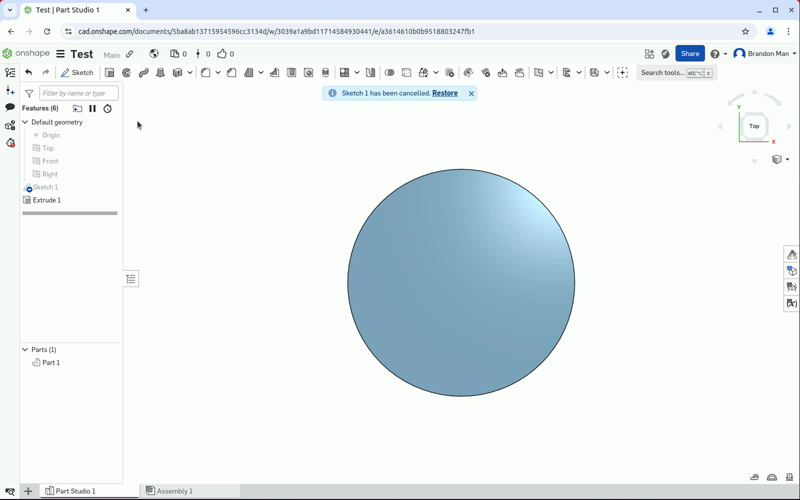
key(shift+h)
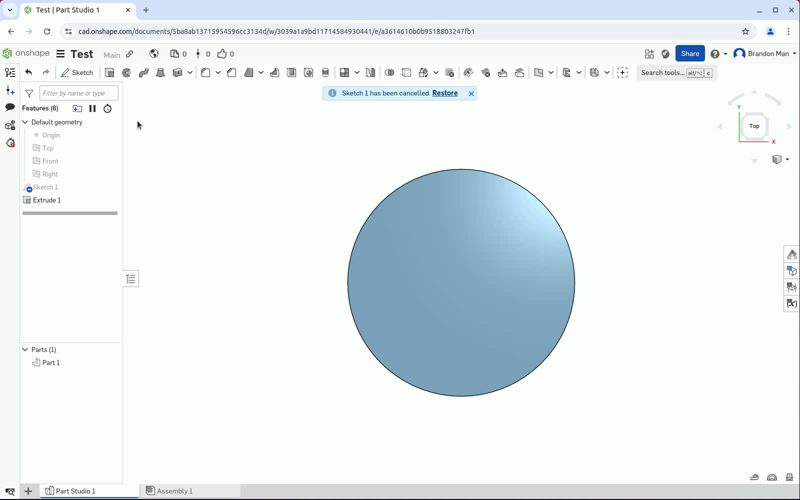
mouse_move(73, 189)
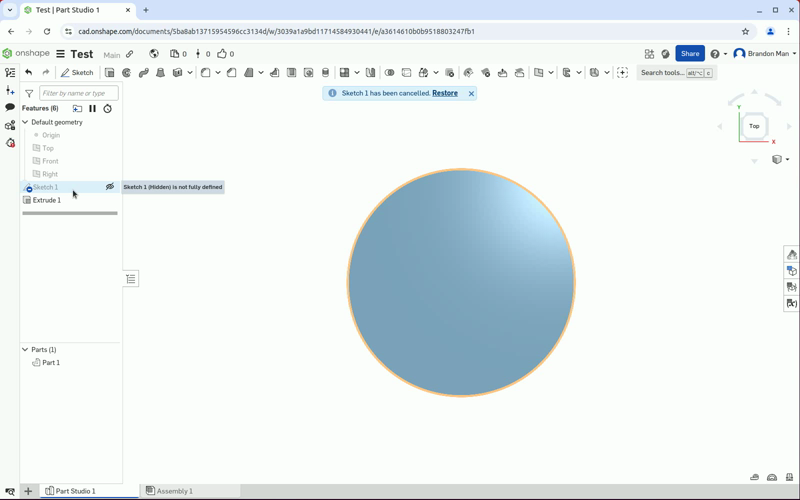
click(73, 189)
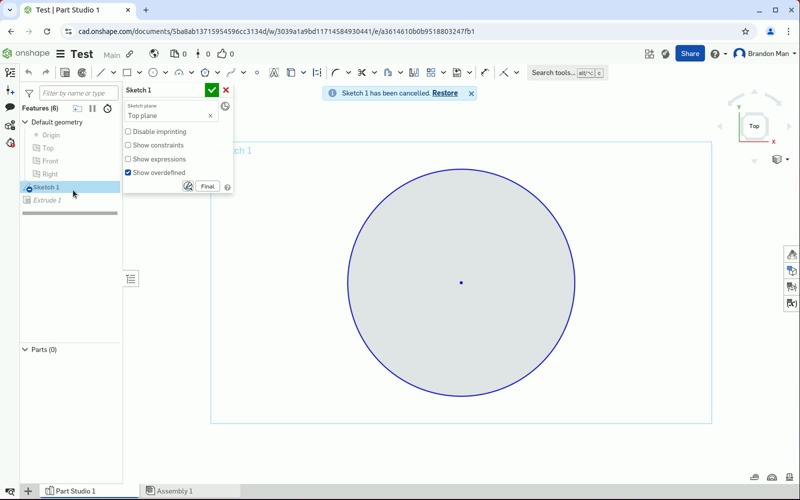
mouse_move(229, 92)
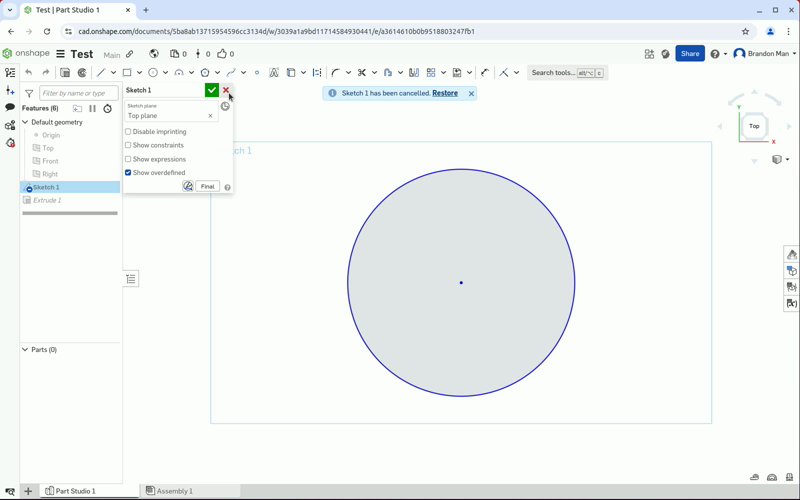
click(229, 92)
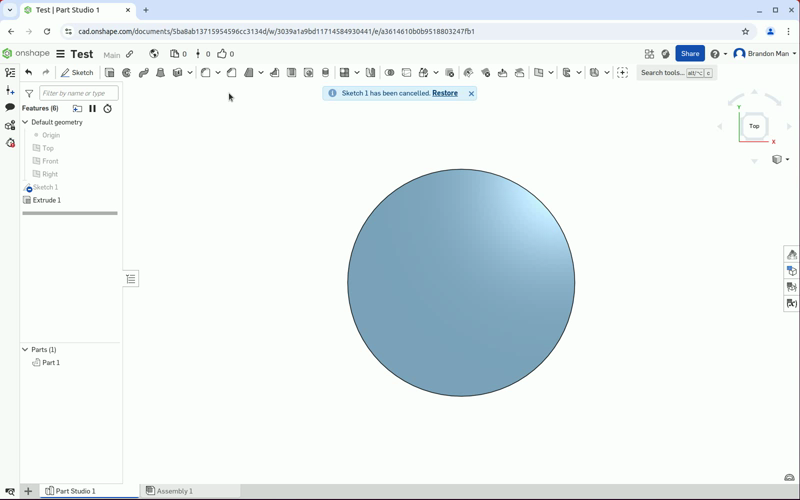
mouse_move(541, 75)
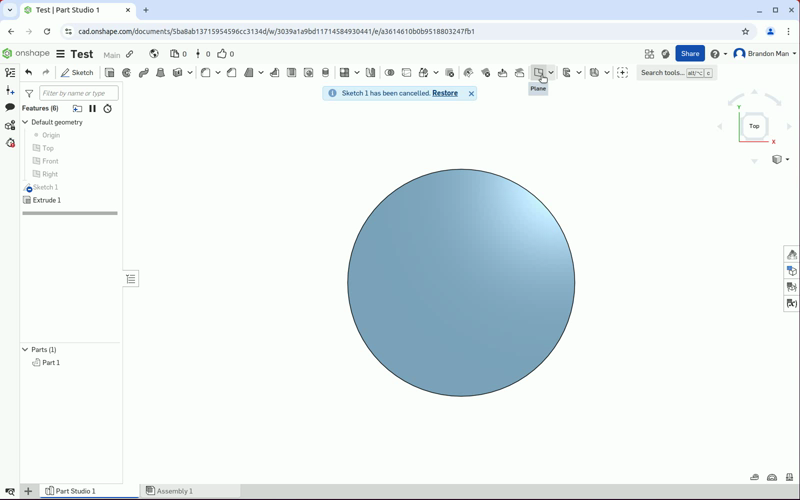
click(541, 75)
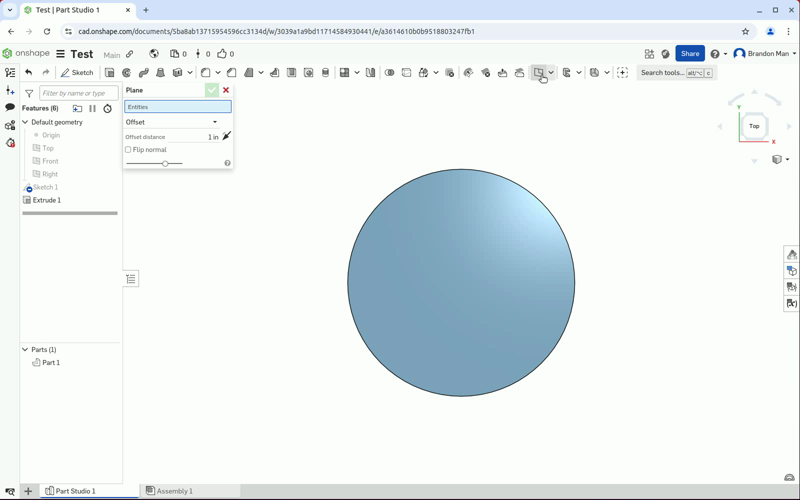
mouse_move(73, 150)
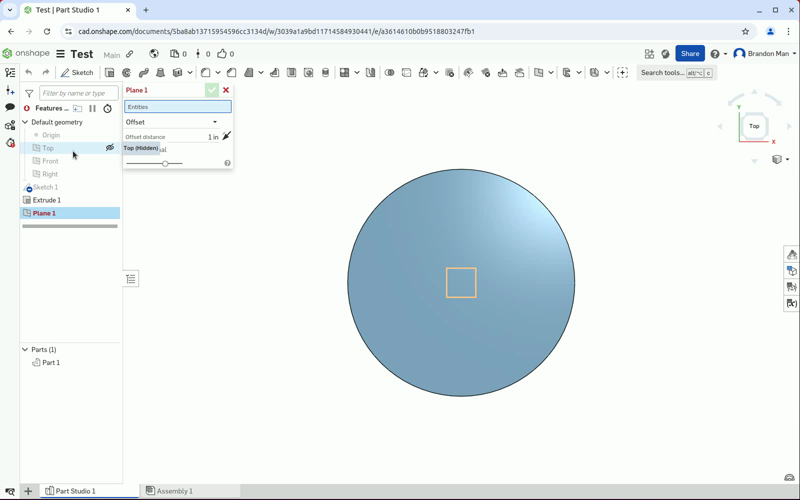
click(73, 150)
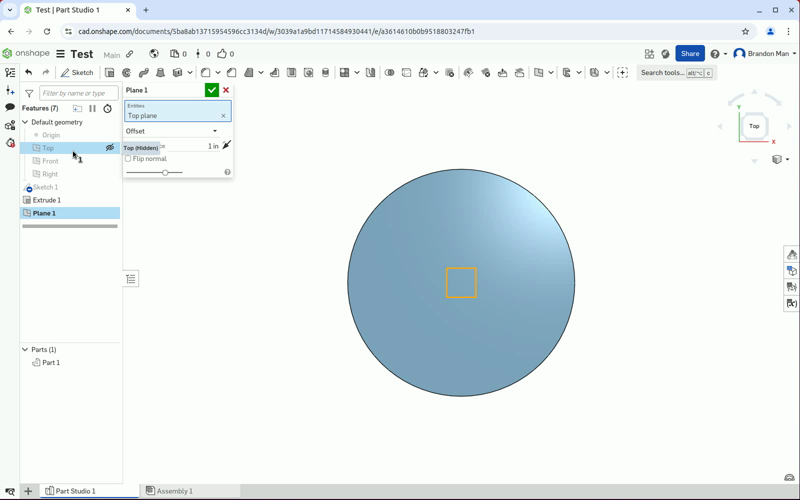
key(tab, 2)
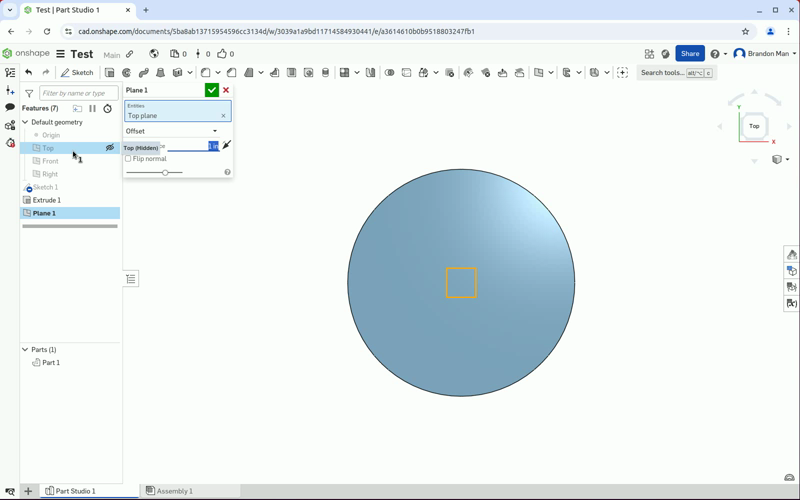
text(2.896)
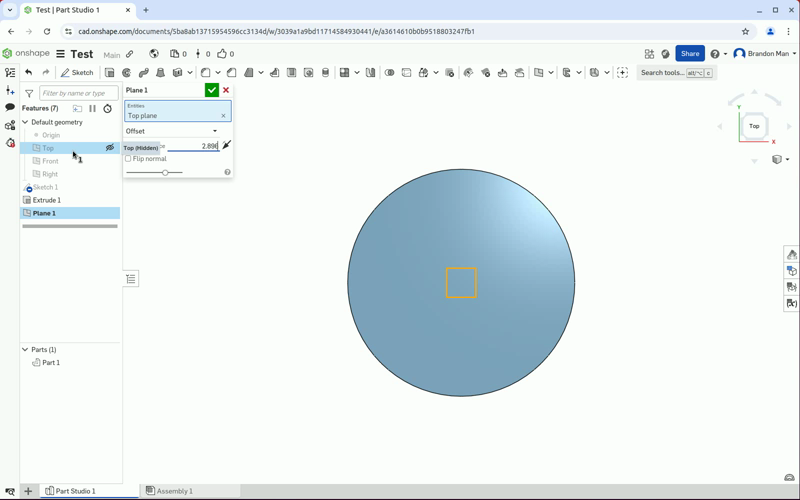
key(enter, 2)
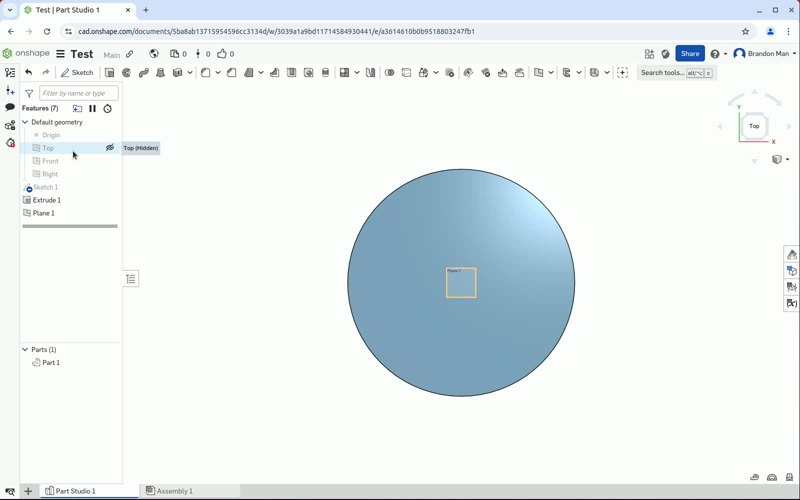
key(shift+s)
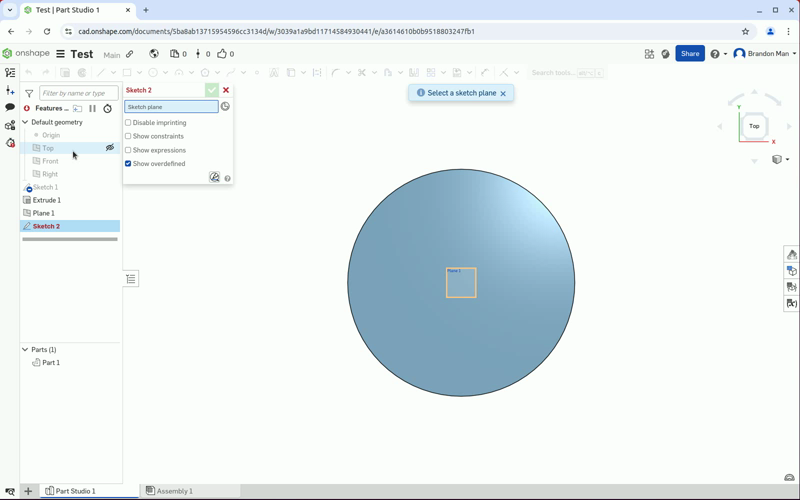
mouse_move(73, 215)
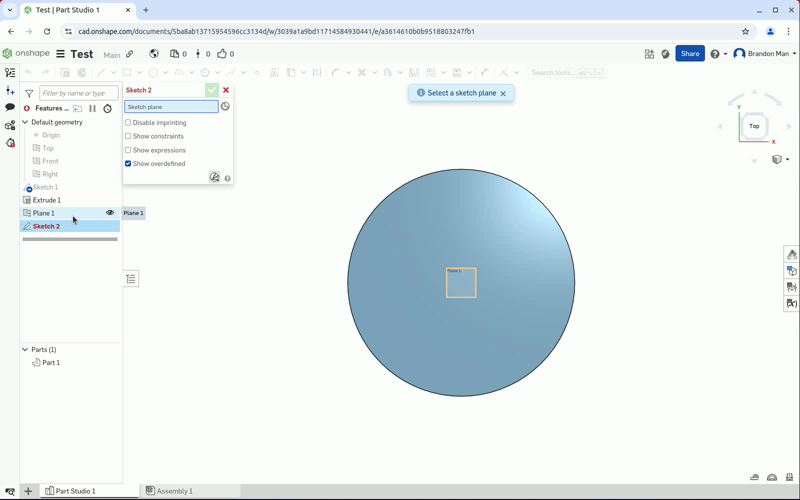
click(73, 215)
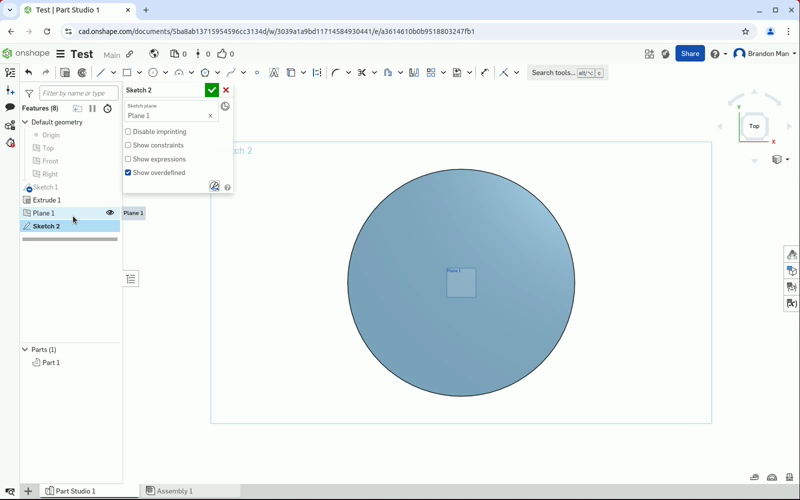
mouse_move(73, 352)
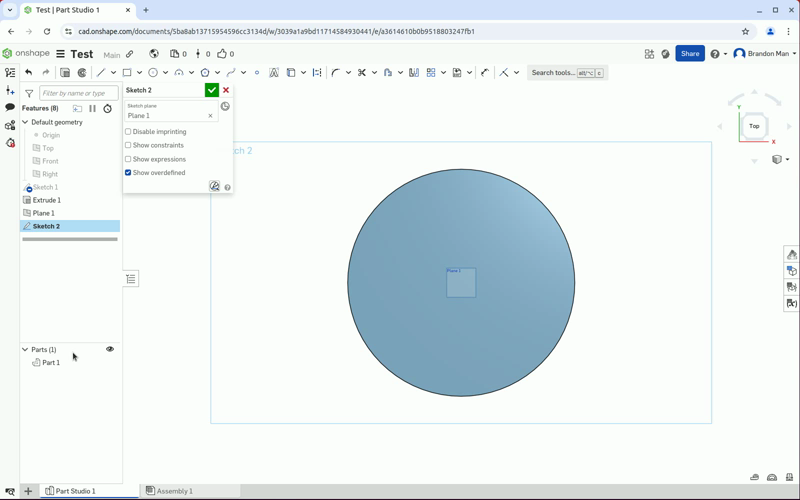
key(y)
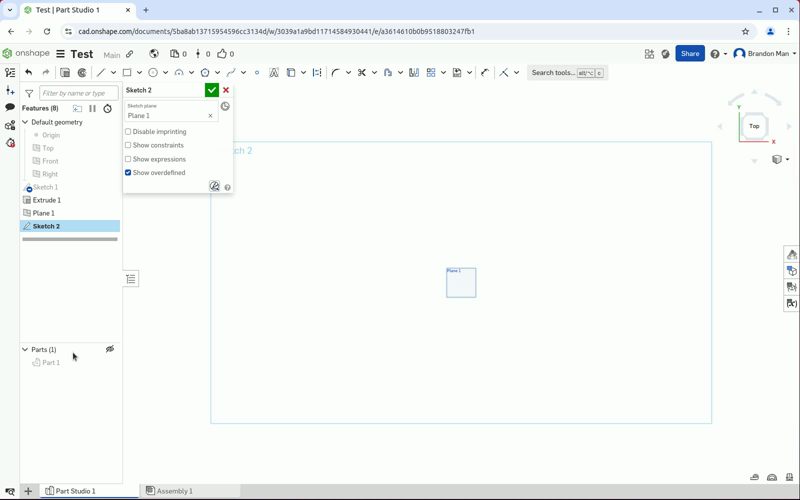
key(c)
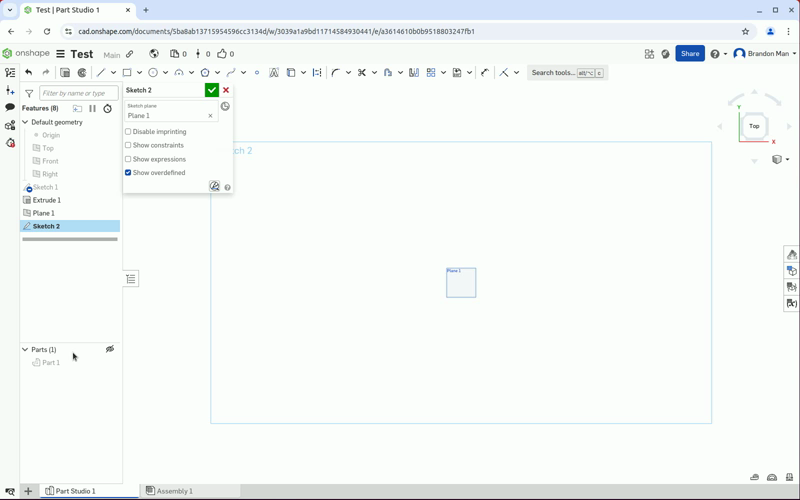
key_down(shift)
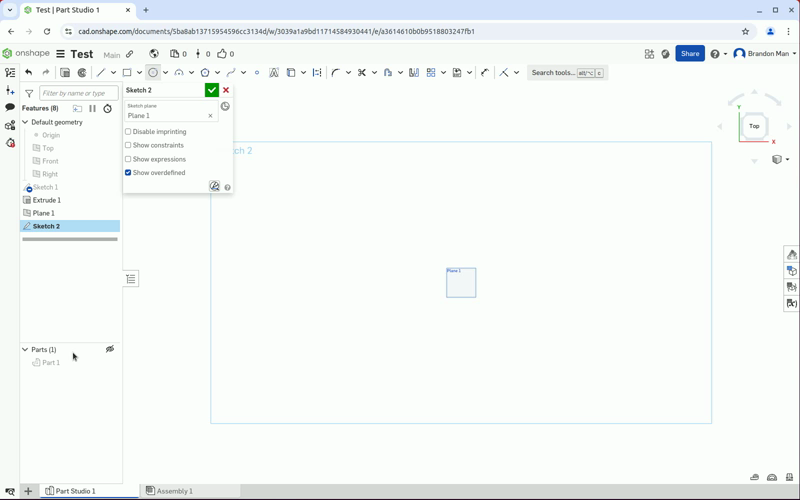
mouse_move(460, 282)
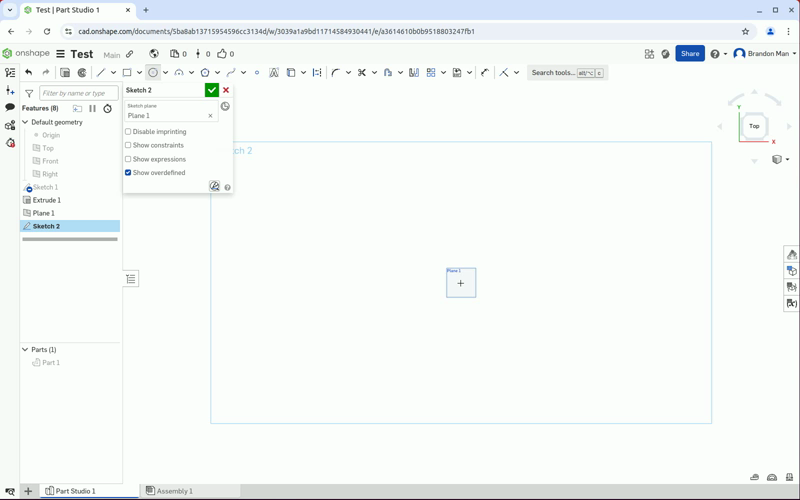
click(460, 282)
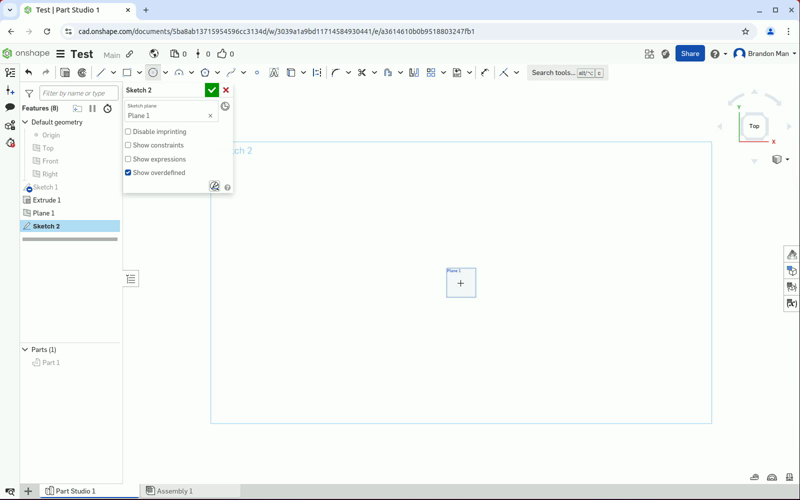
key_up(shift)
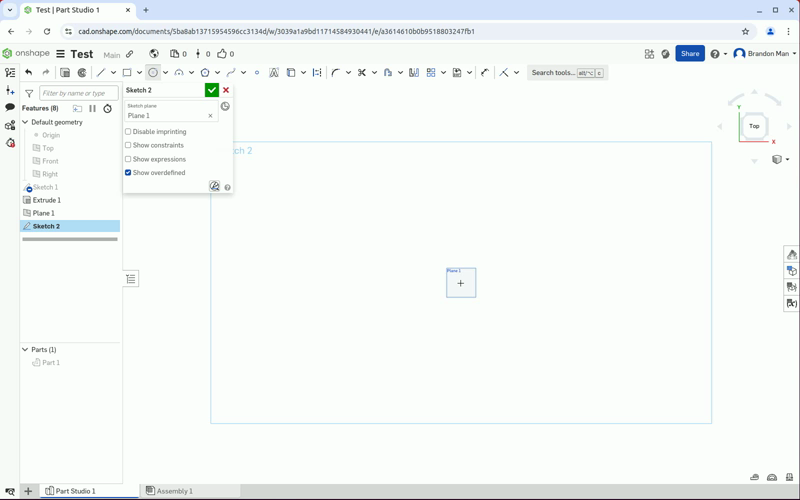
mouse_move(568, 282)
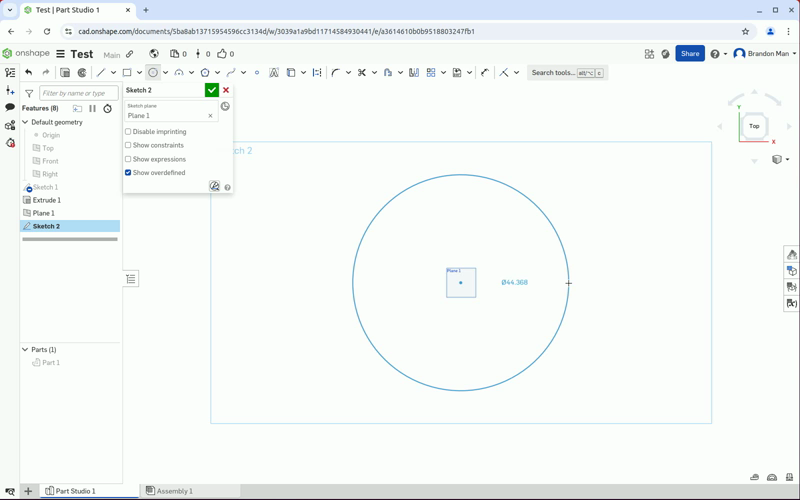
click(568, 282)
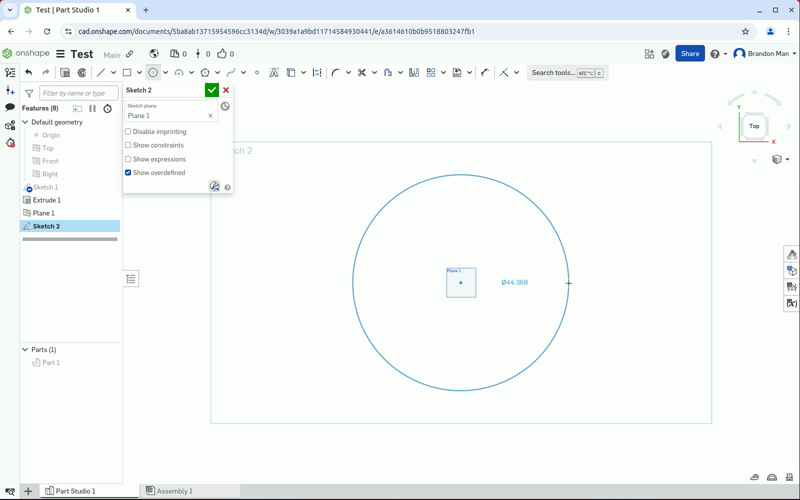
key(esc)
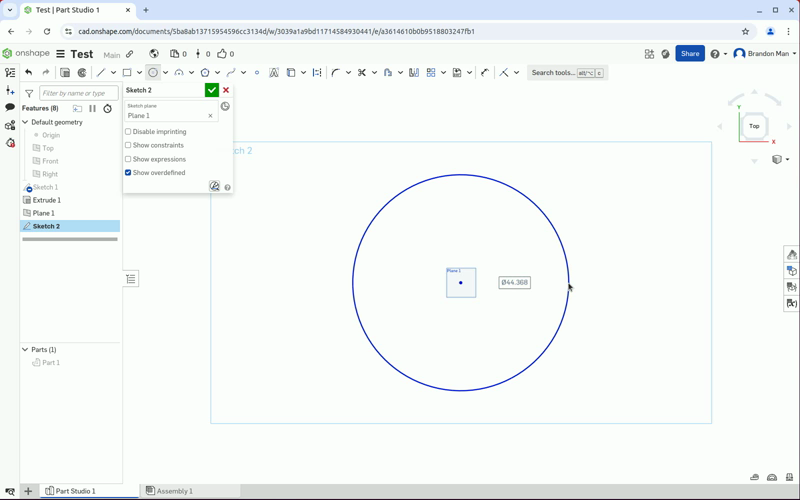
mouse_move(378, 284)
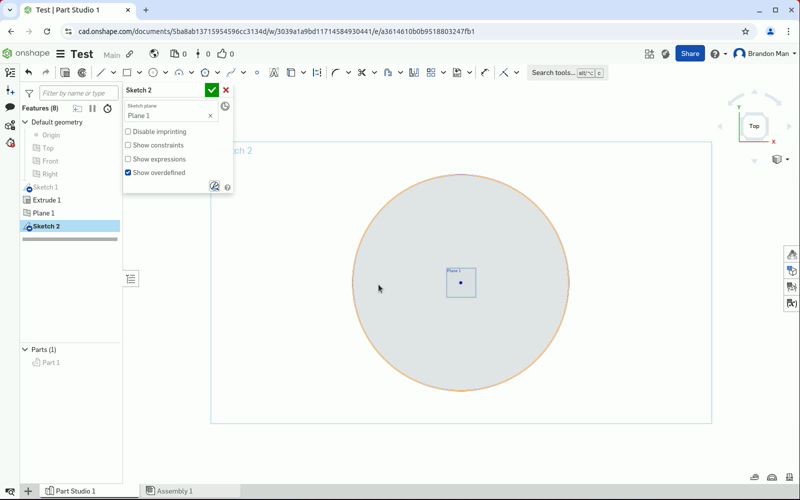
click(378, 284)
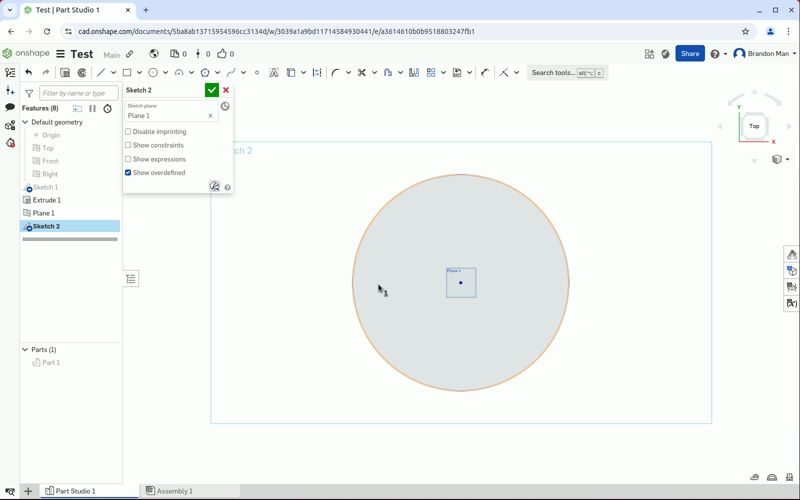
mouse_move(73, 352)
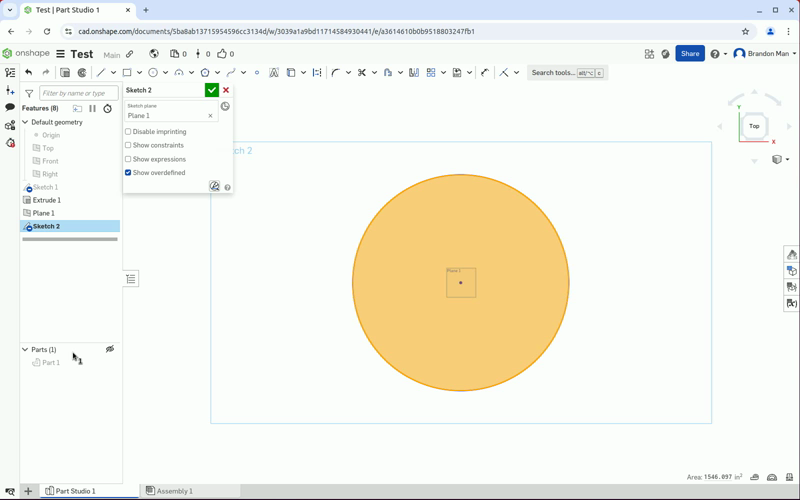
key(shift+y)
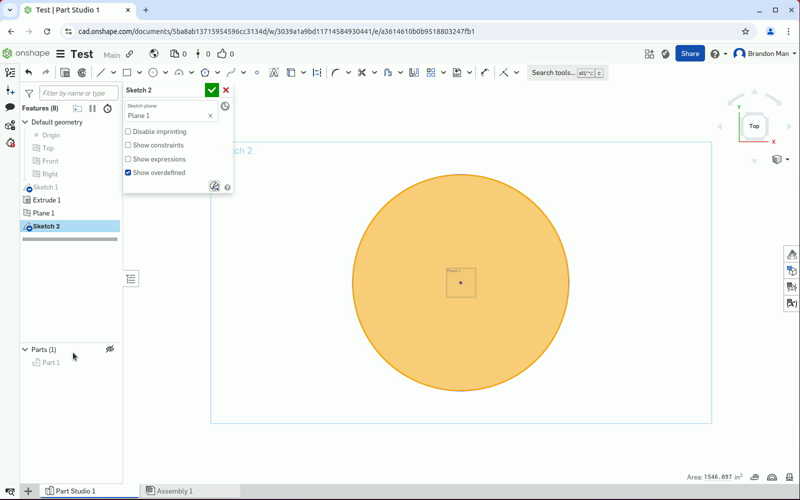
key(shift+e)
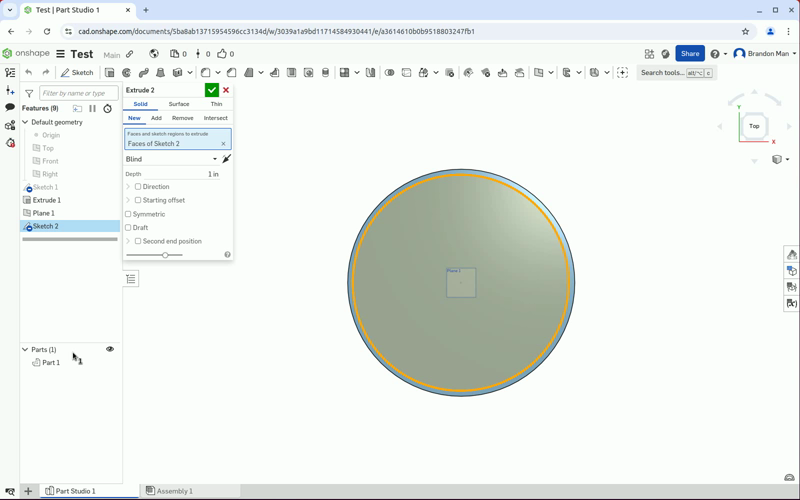
mouse_move(143, 106)
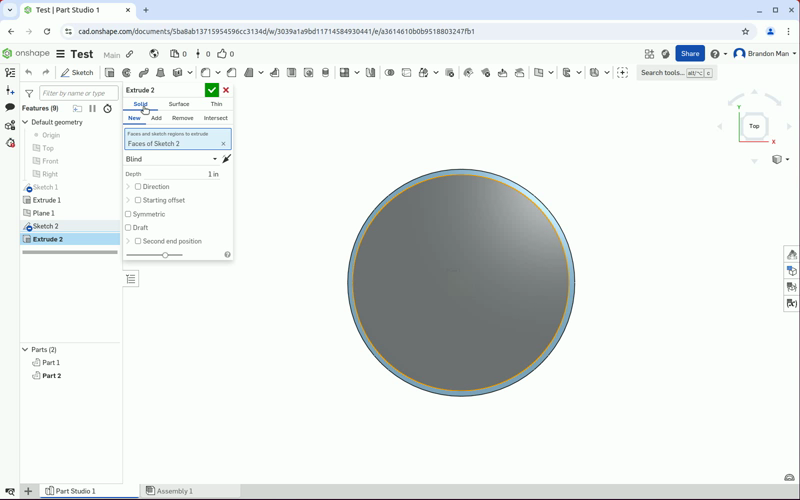
click(143, 106)
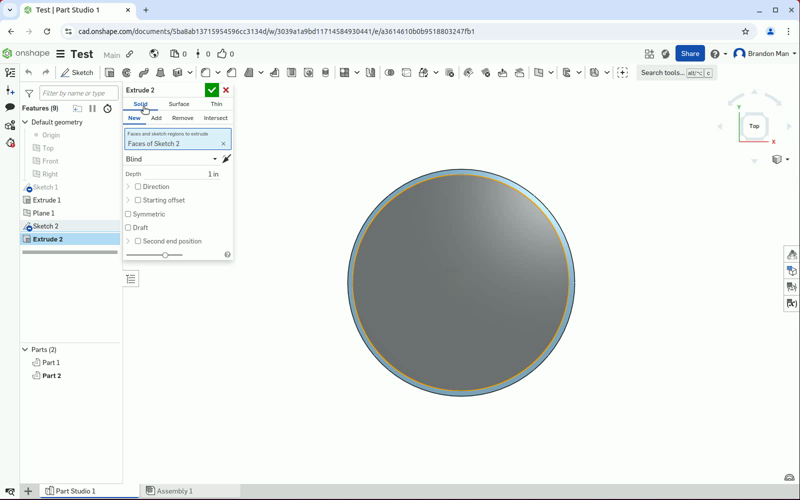
mouse_move(186, 120)
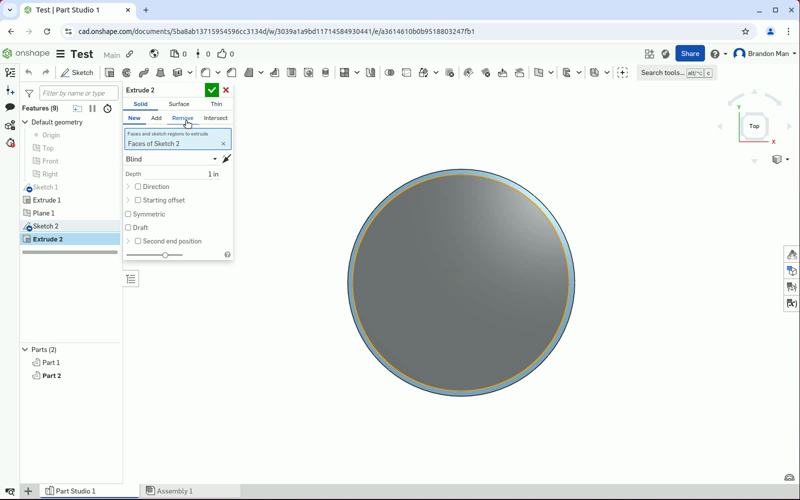
click(186, 120)
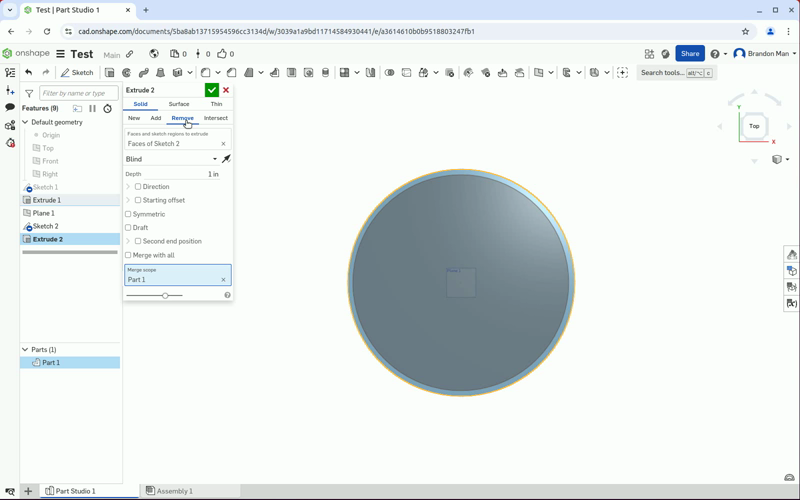
key(tab, 4)
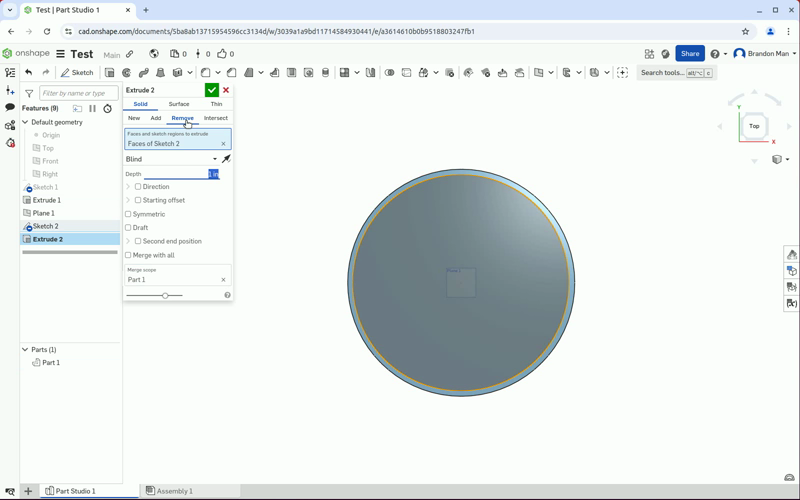
text(1.685)
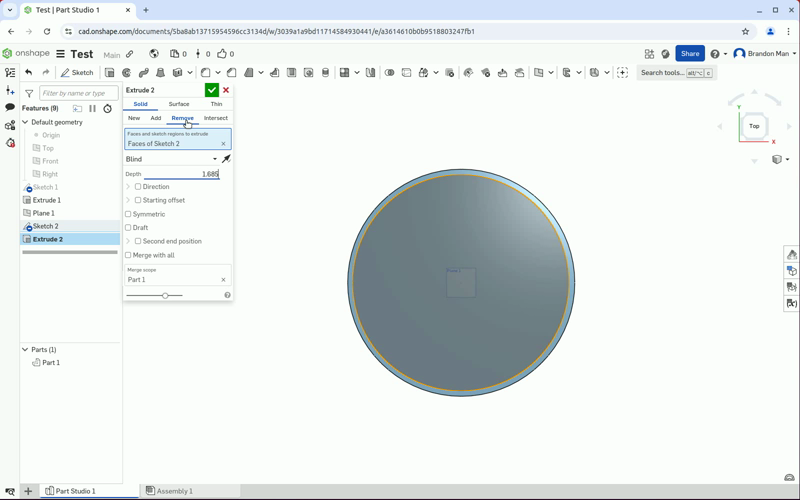
key(tab, 6)
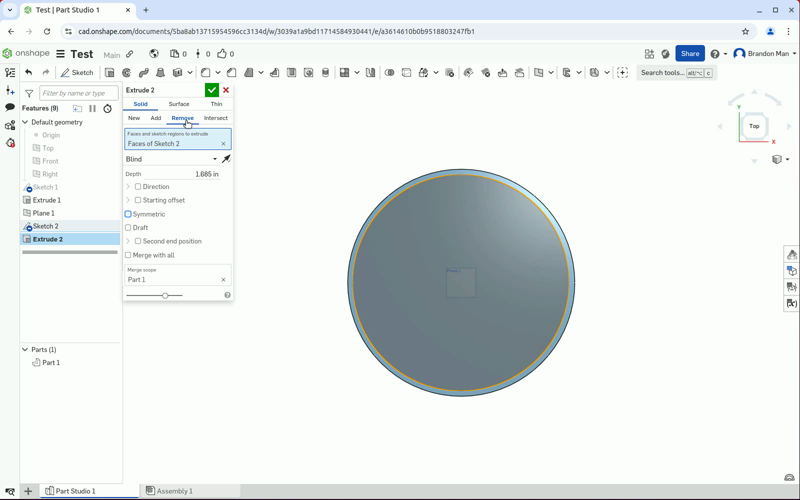
key(space)
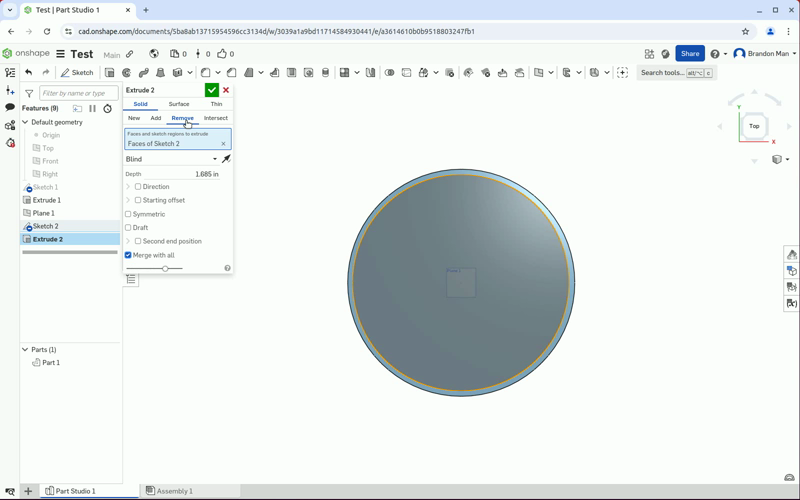
key(enter)
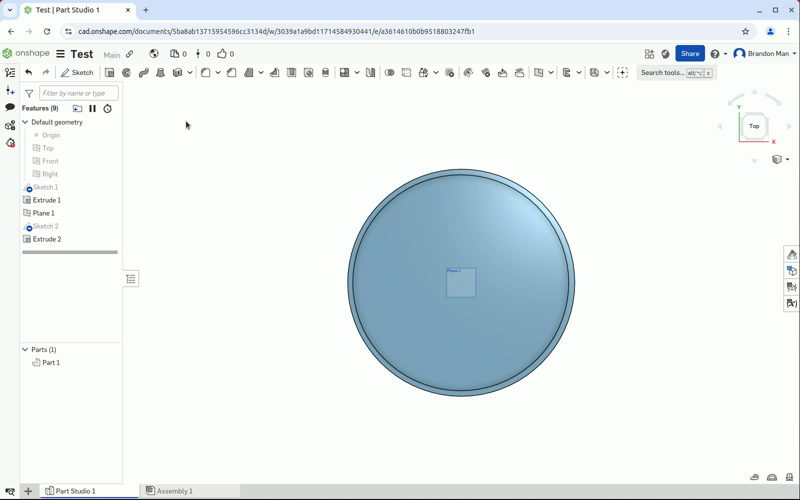
key(shift+h)
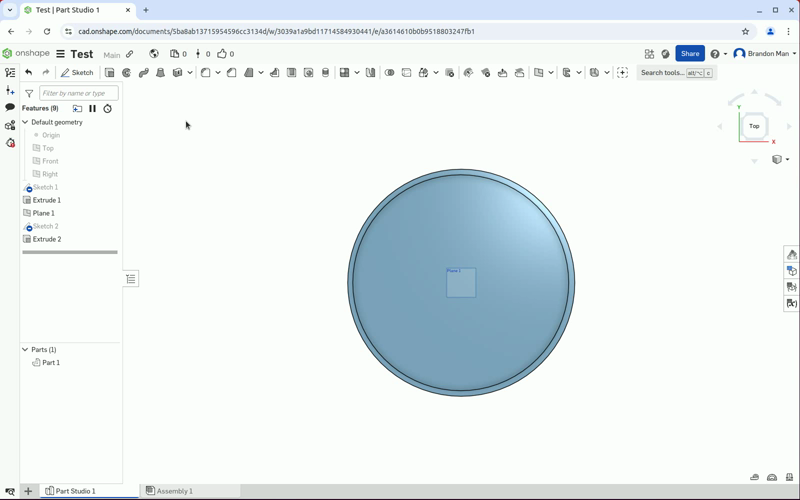
key(shift+h)
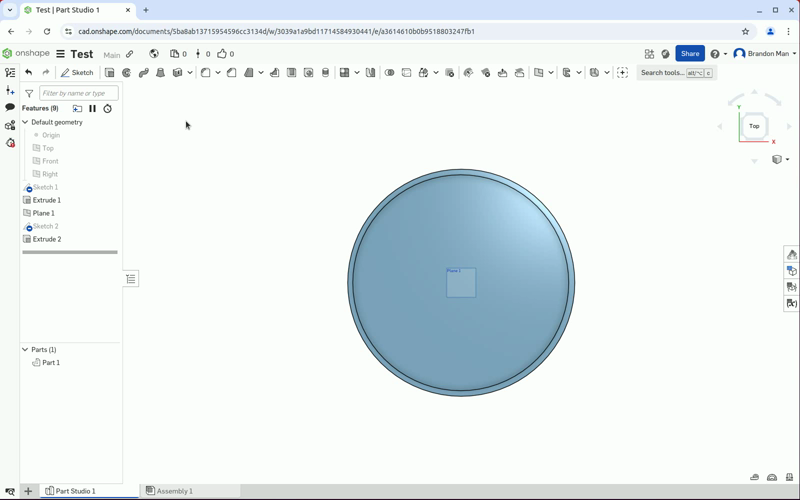
mouse_move(73, 189)
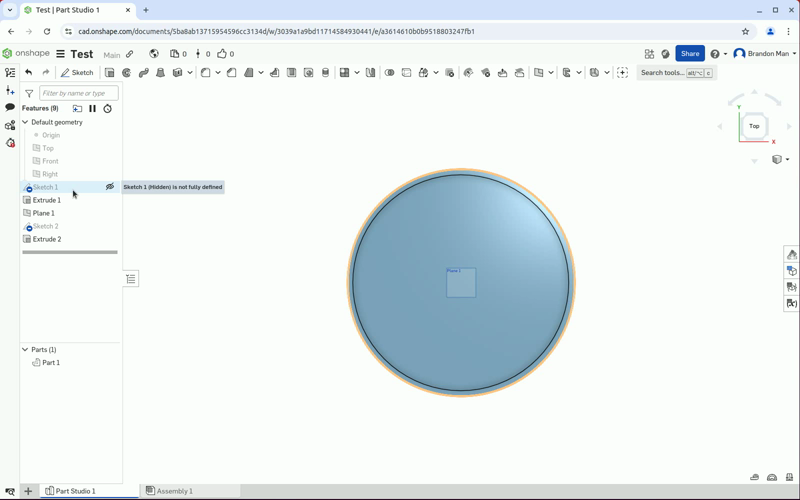
click(73, 189)
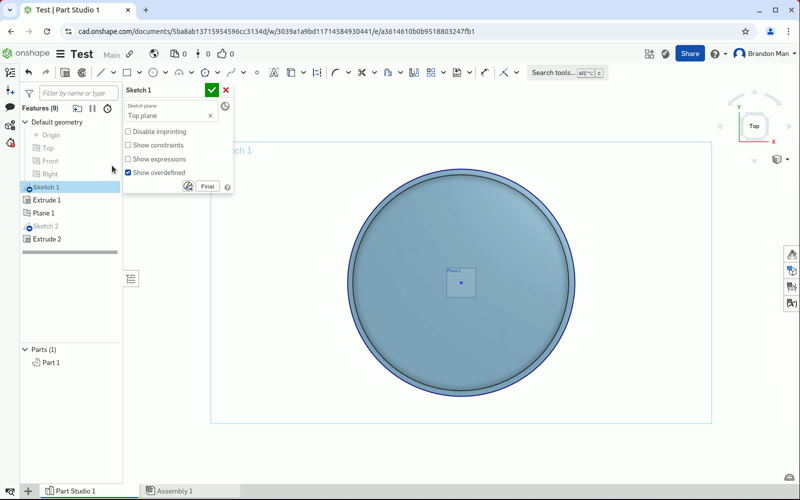
mouse_move(229, 92)
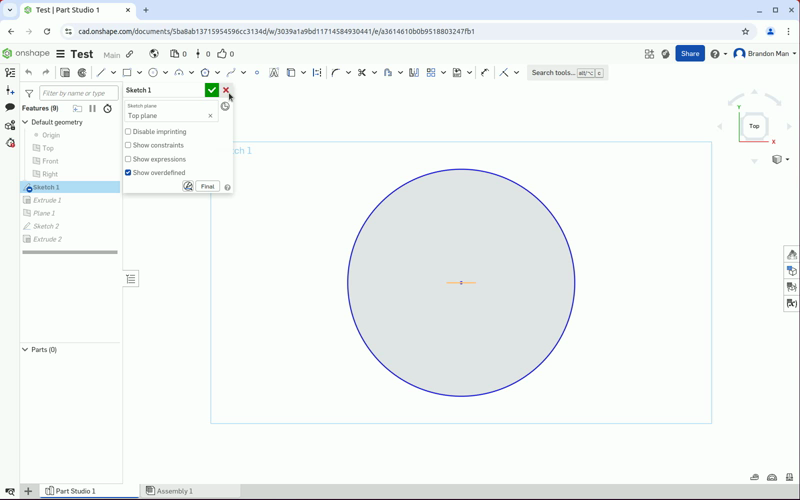
click(229, 92)
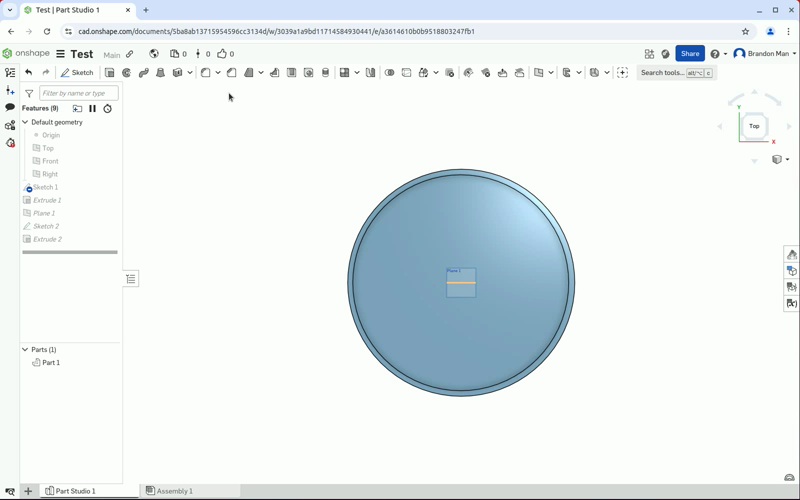
mouse_move(541, 75)
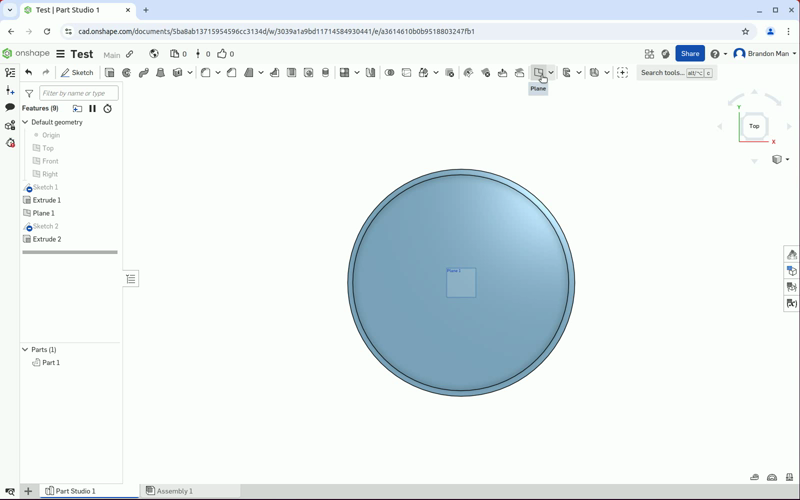
click(541, 75)
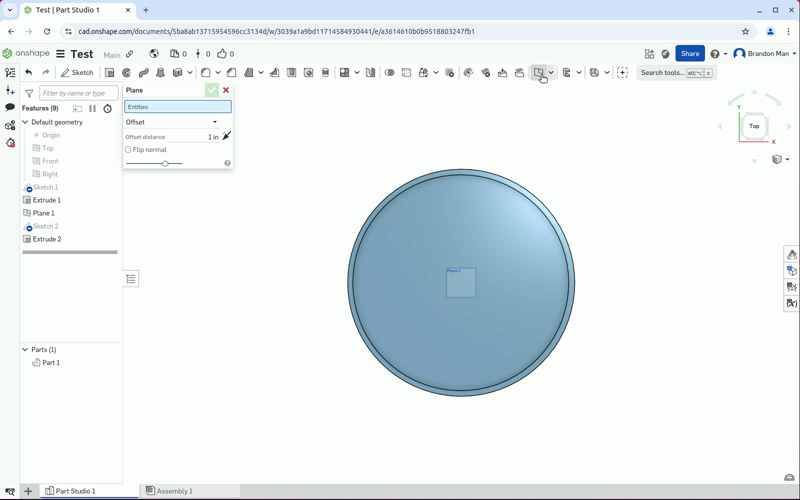
mouse_move(73, 150)
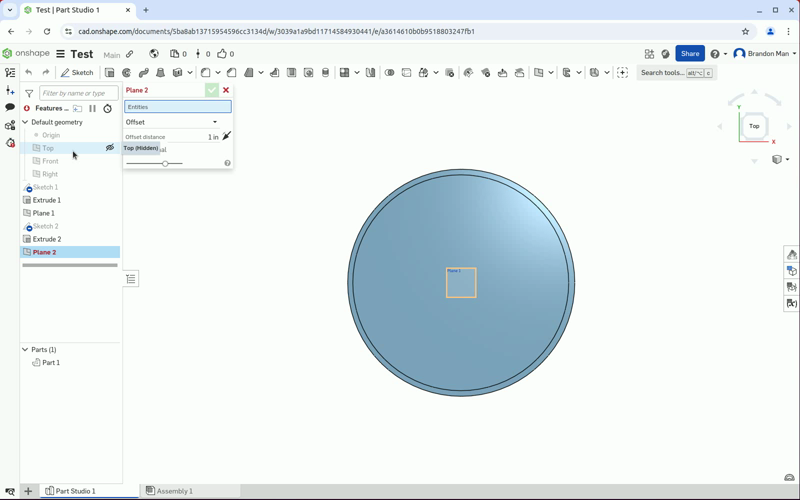
click(73, 150)
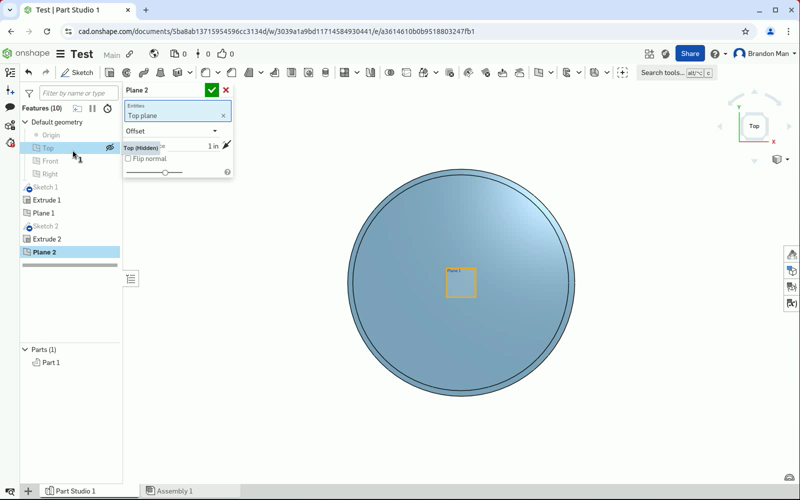
key(tab, 2)
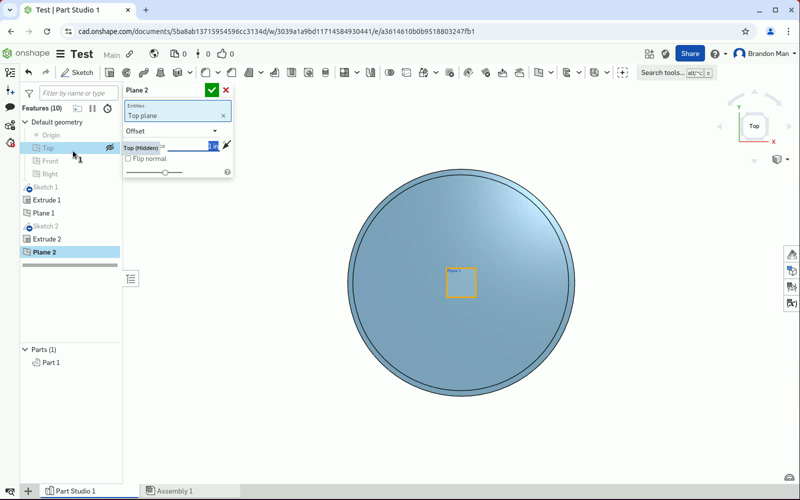
text(1.202)
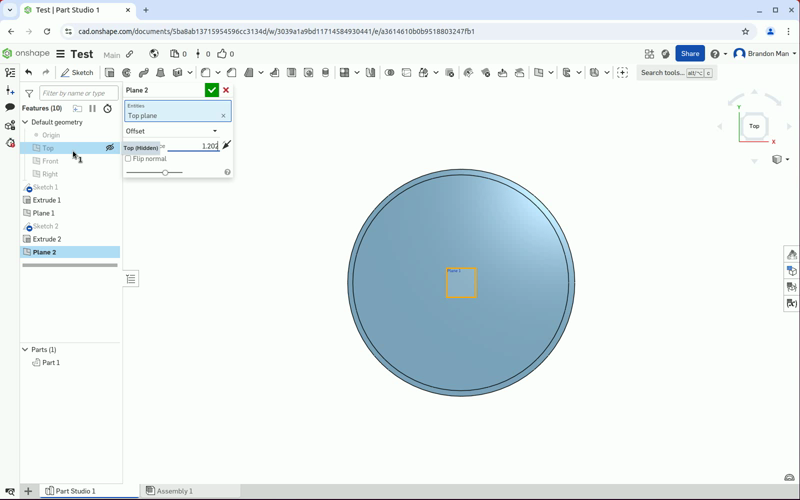
key(enter, 2)
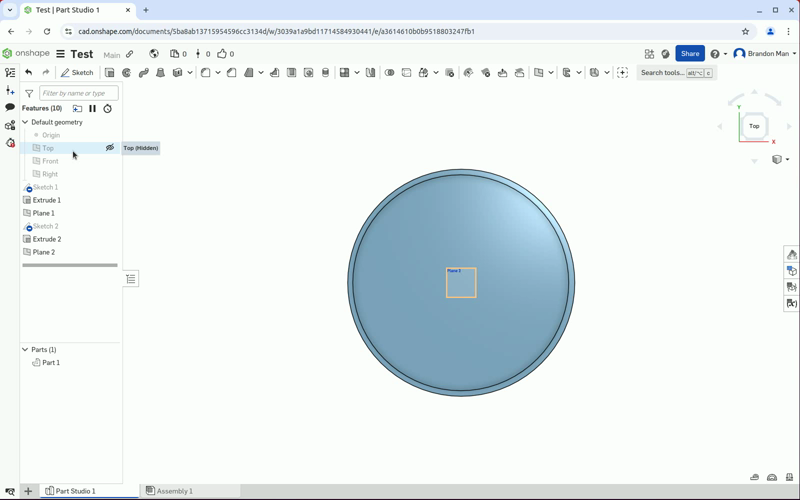
key(shift+s)
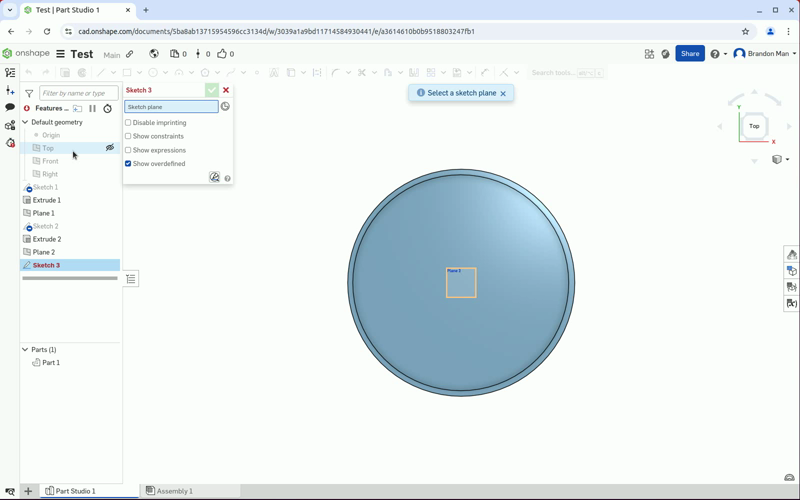
mouse_move(73, 254)
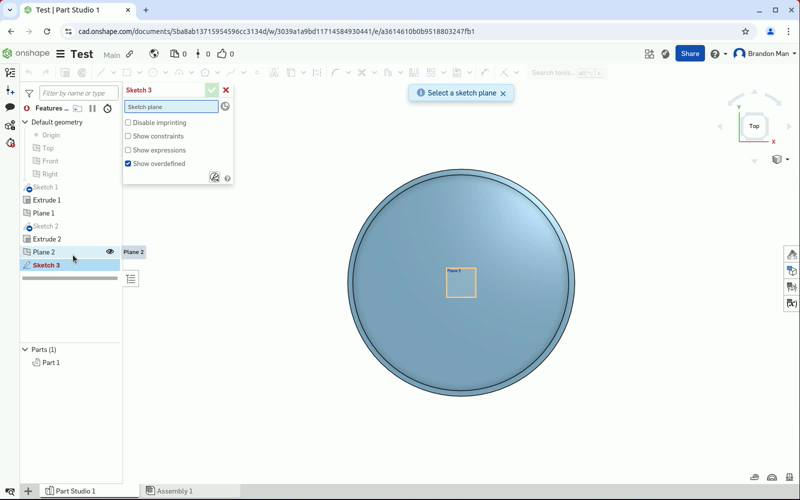
click(73, 254)
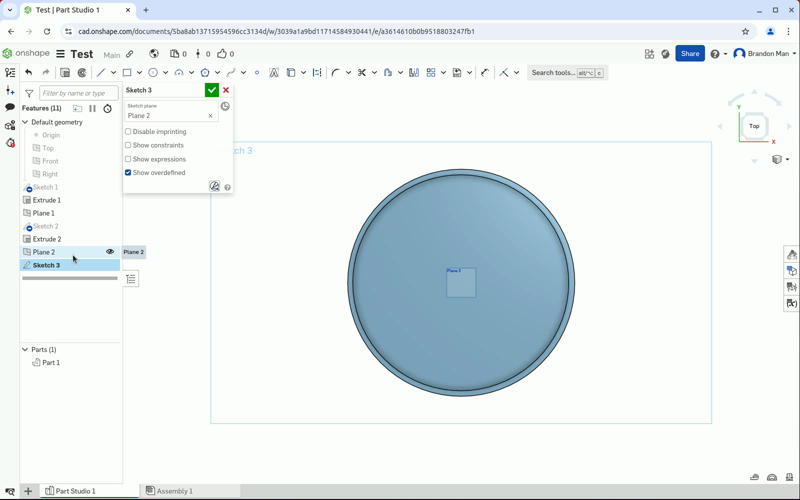
mouse_move(73, 352)
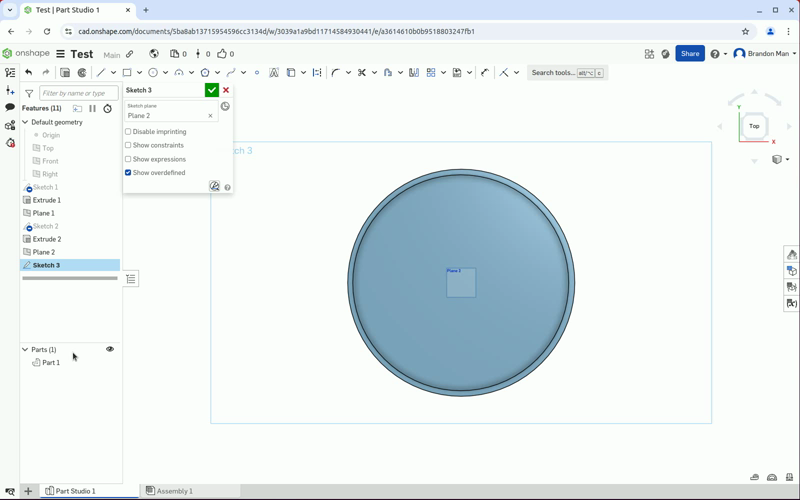
key(y)
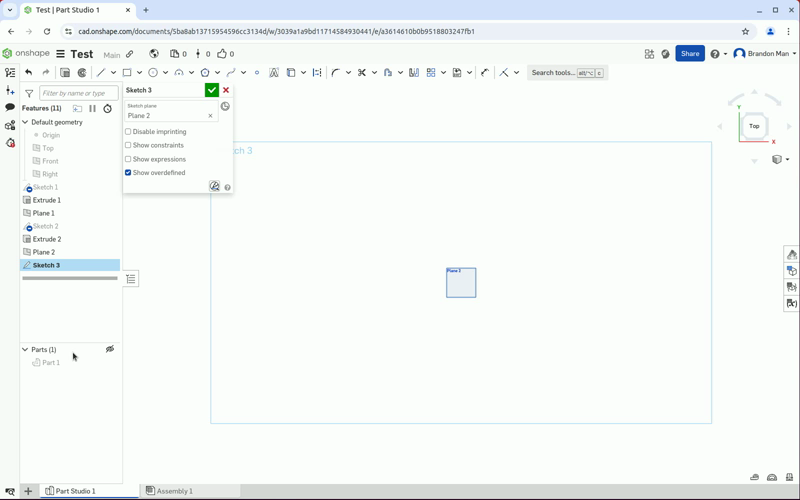
key(c)
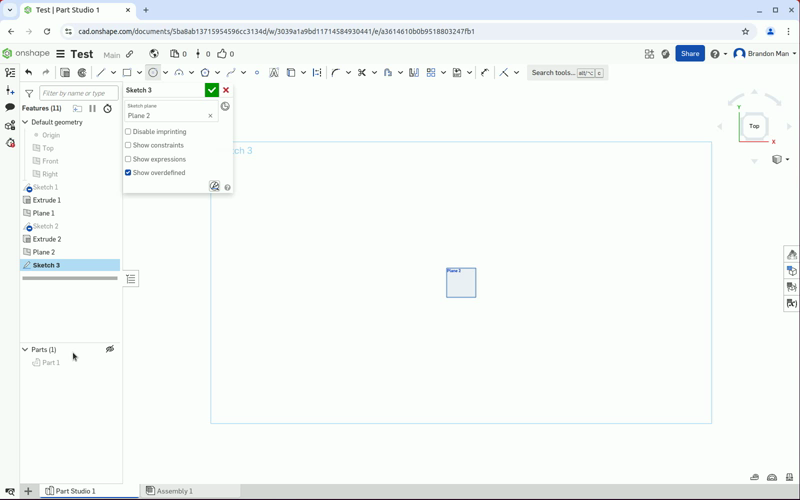
key_down(shift)
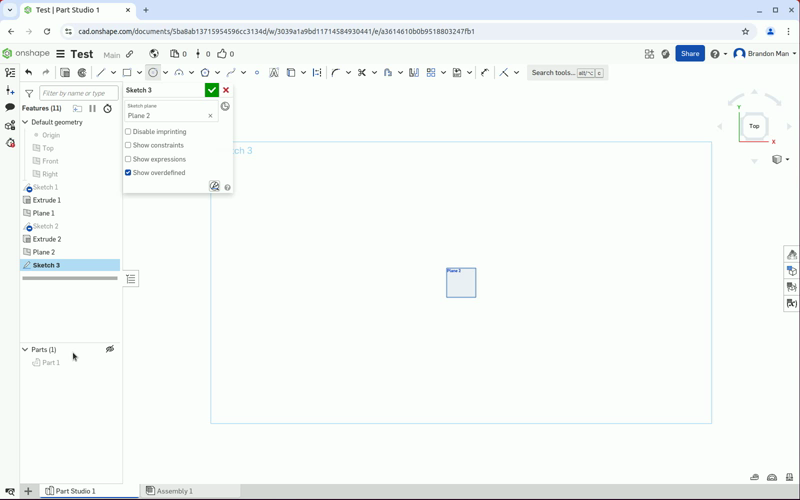
mouse_move(461, 282)
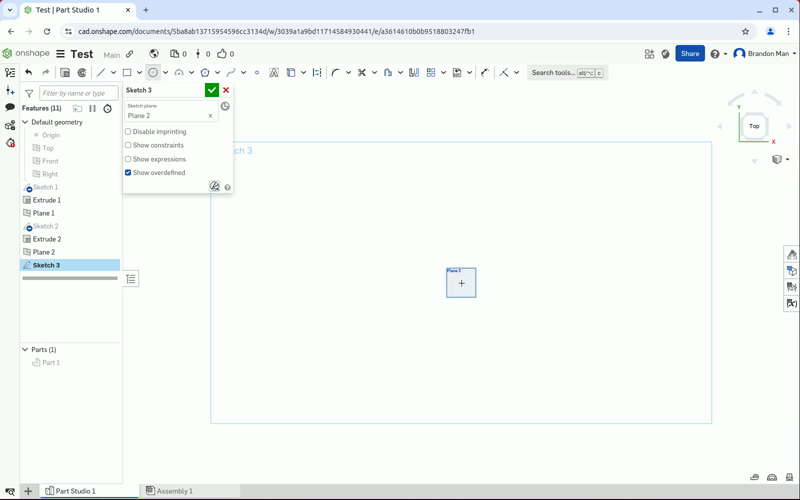
click(461, 282)
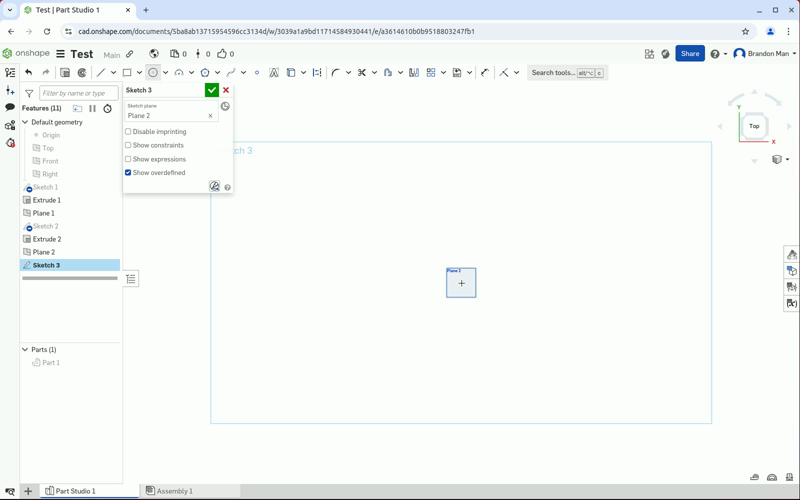
key_up(shift)
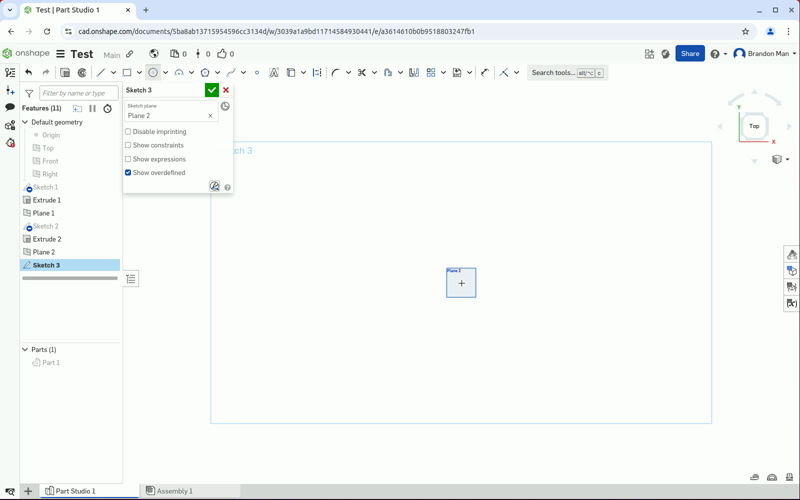
mouse_move(468, 282)
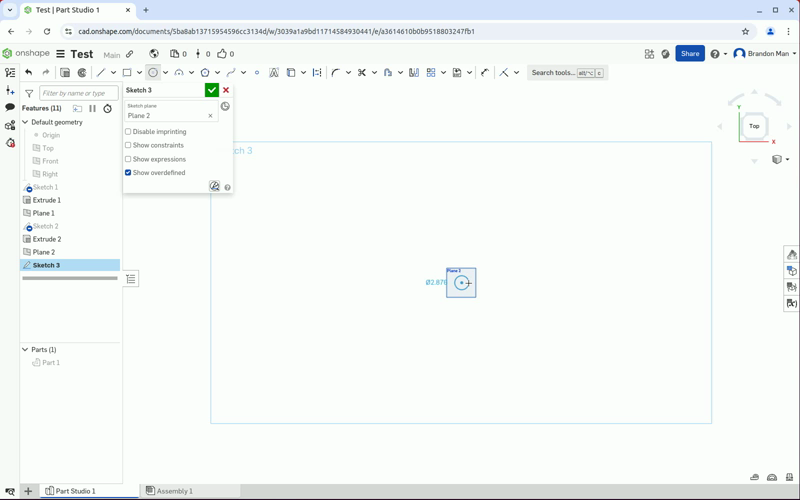
click(468, 282)
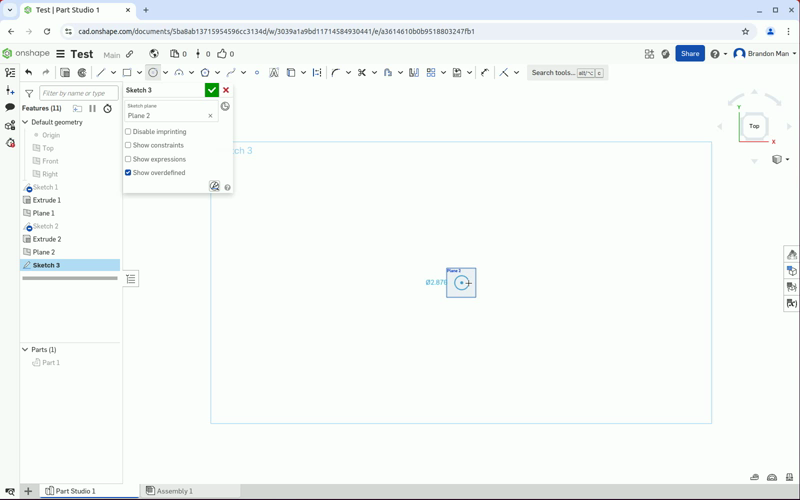
key(esc)
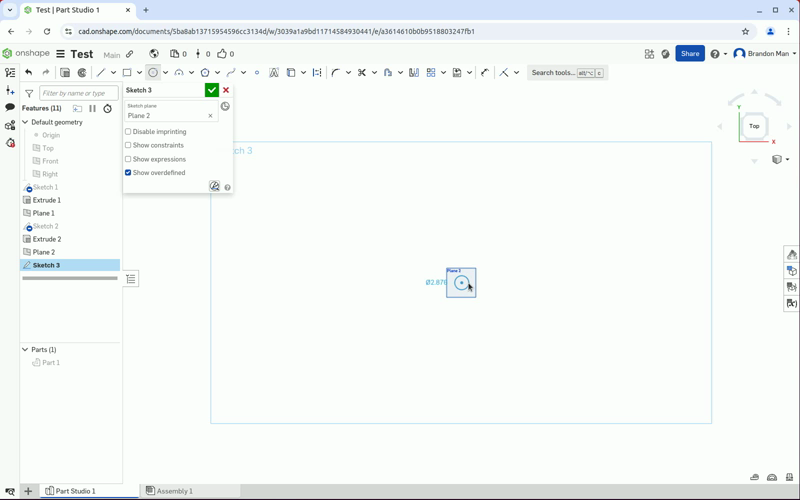
mouse_move(457, 287)
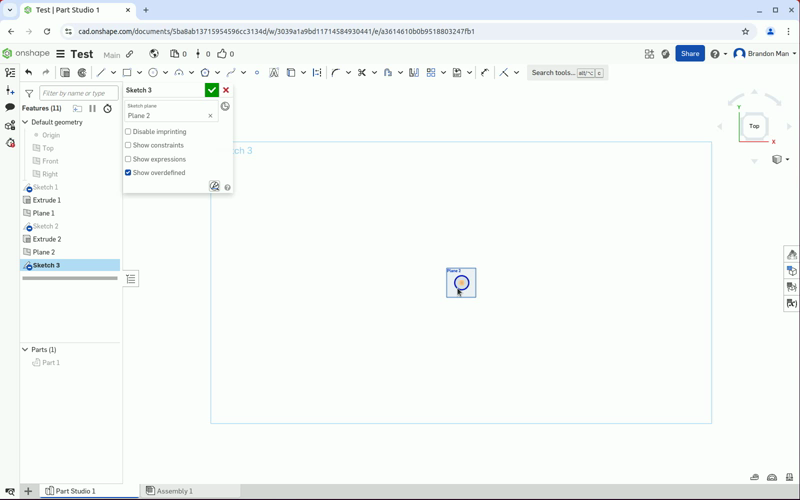
scroll(6)
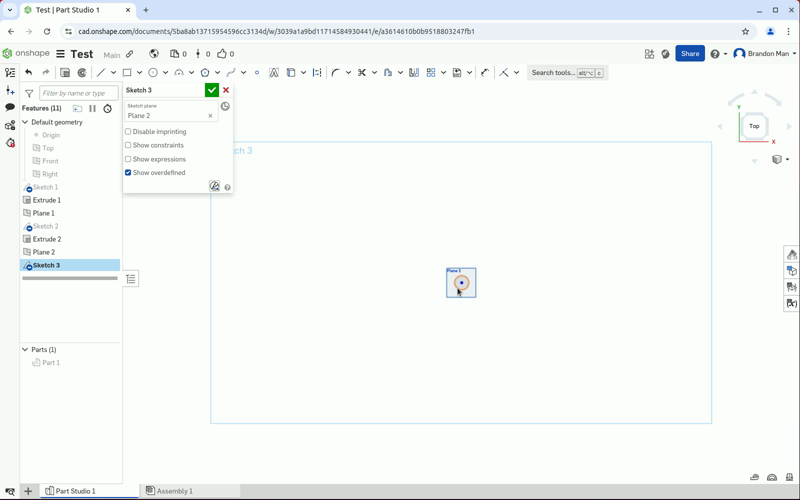
scroll(6)
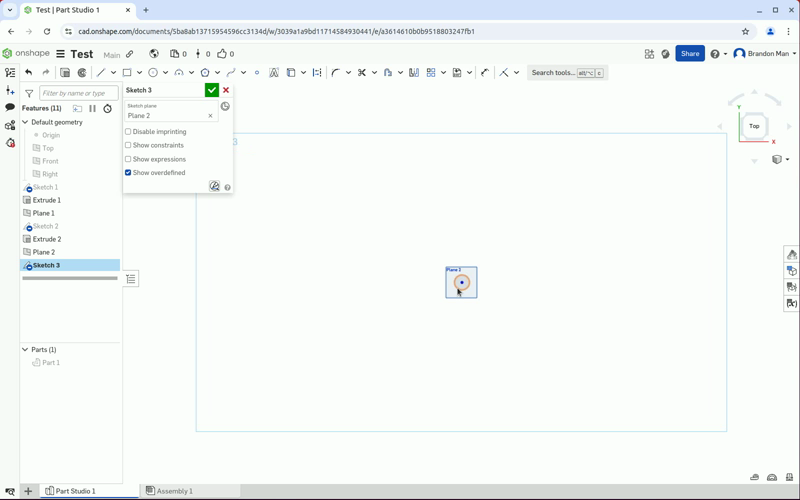
scroll(6)
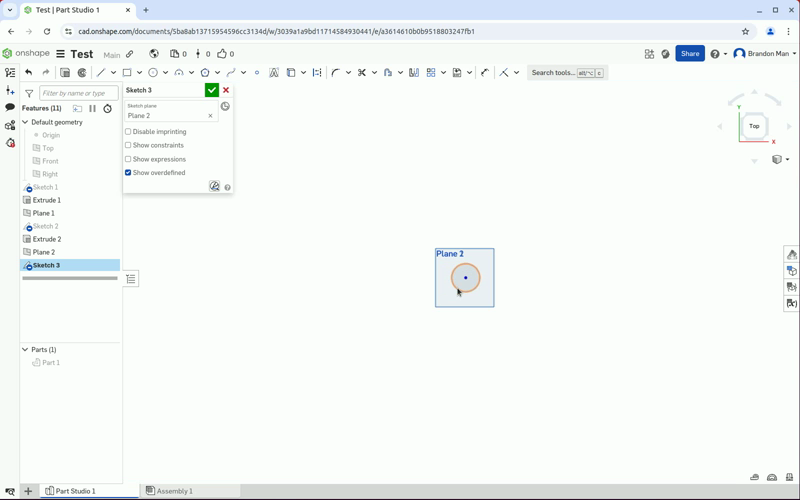
scroll(6)
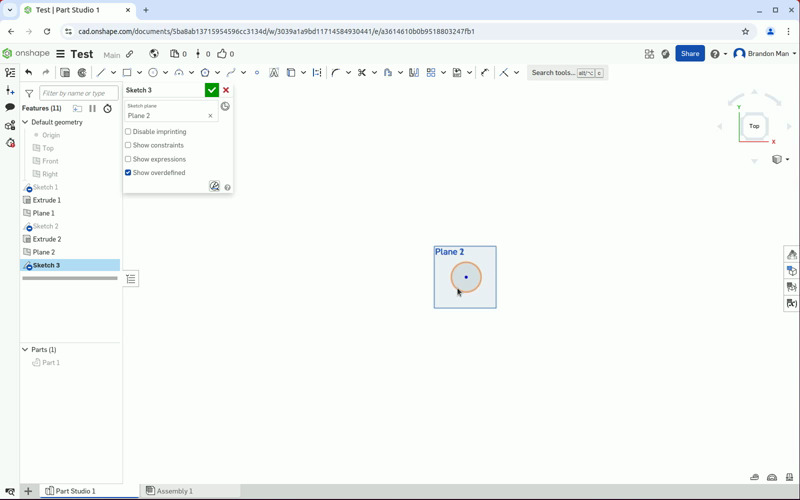
scroll(6)
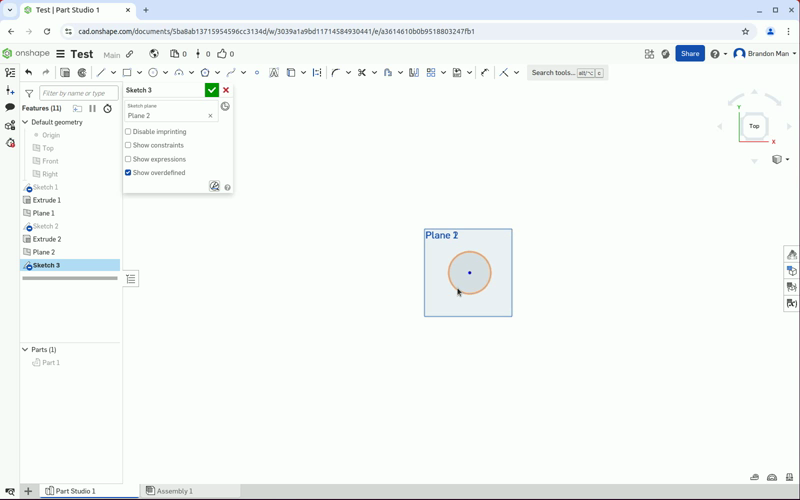
scroll(6)
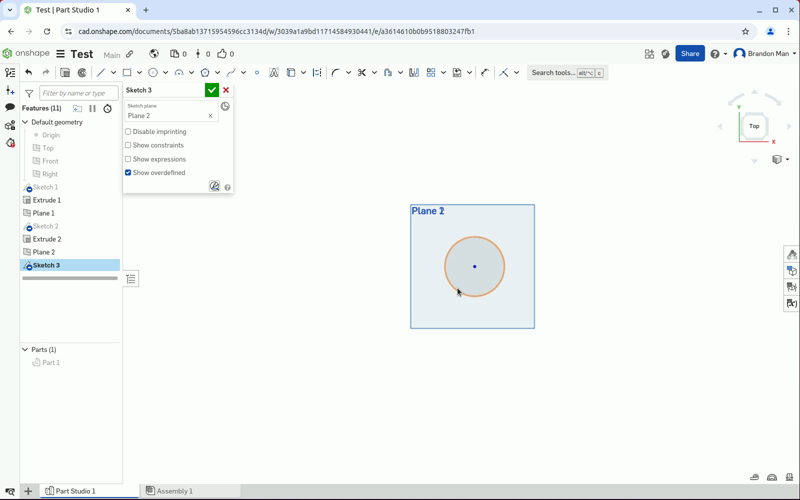
scroll(6)
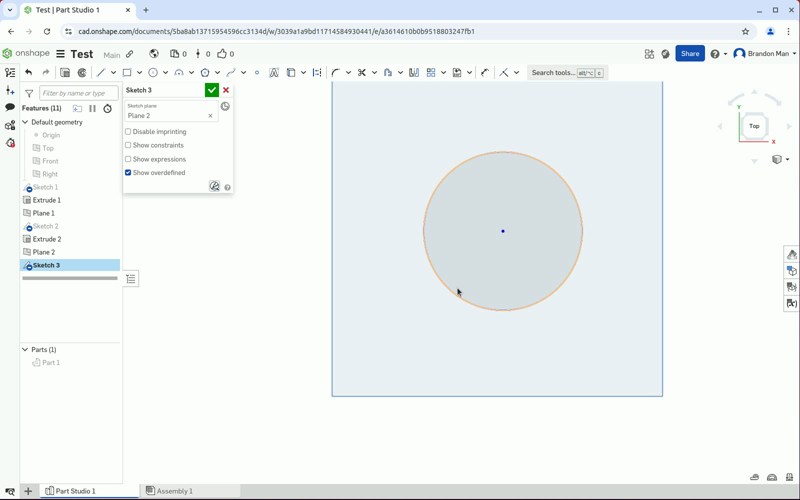
click(457, 287)
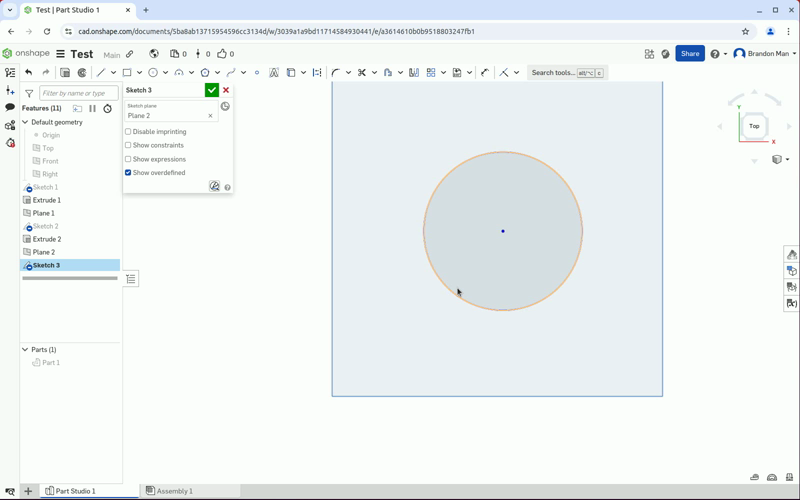
scroll(-6)
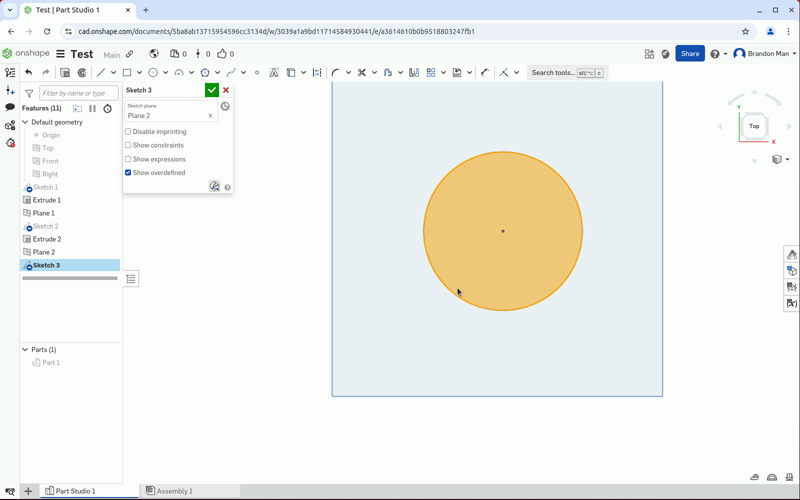
scroll(-6)
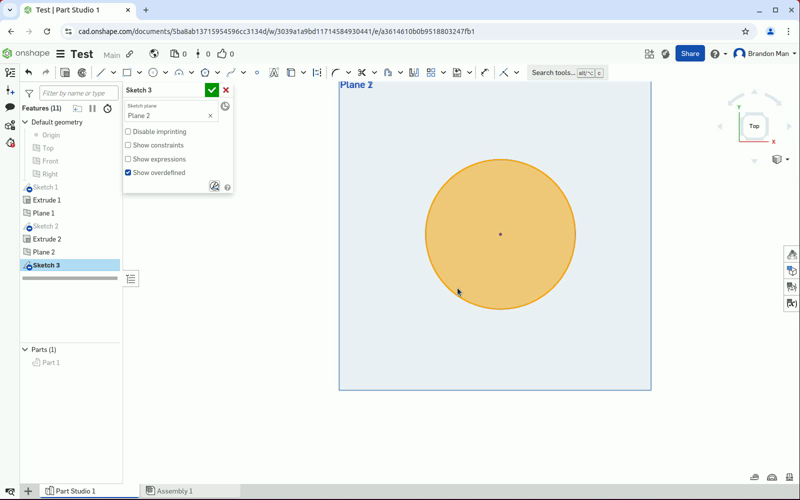
scroll(-6)
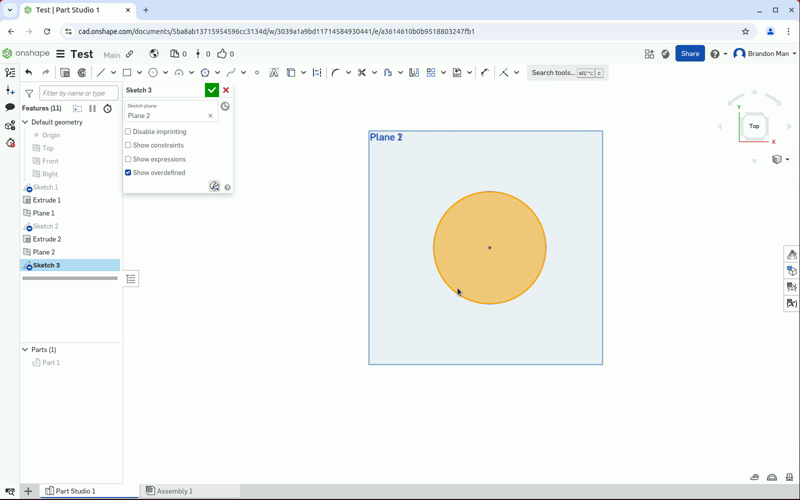
scroll(-6)
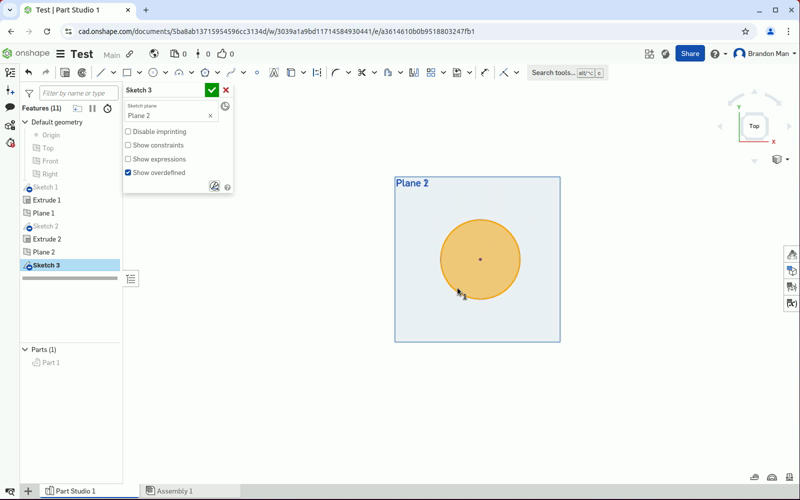
scroll(-6)
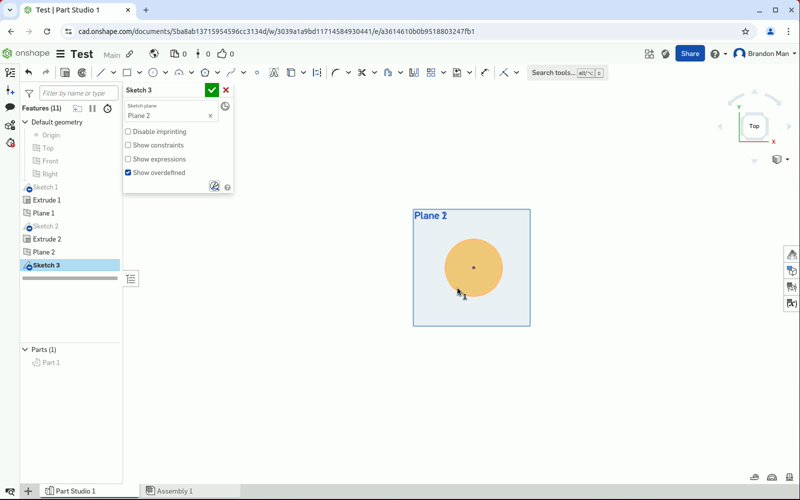
scroll(-6)
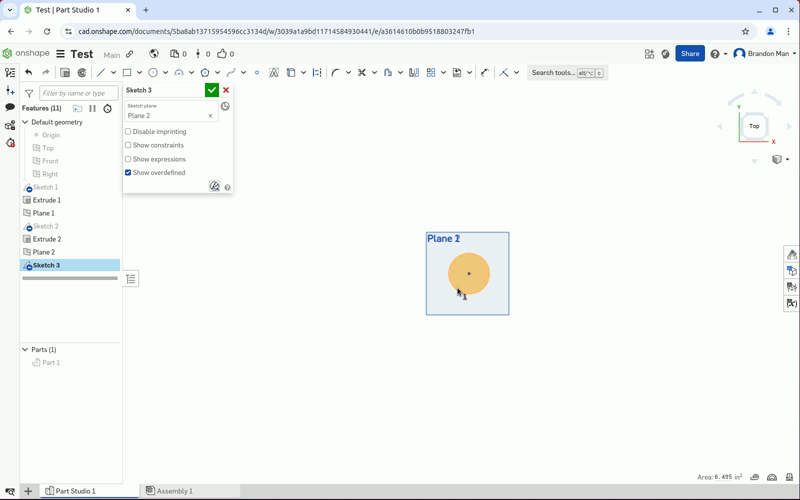
scroll(-6)
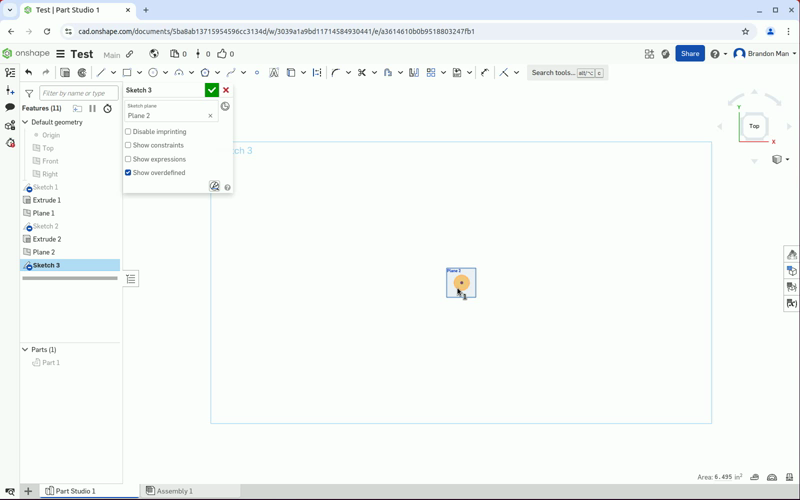
mouse_move(73, 352)
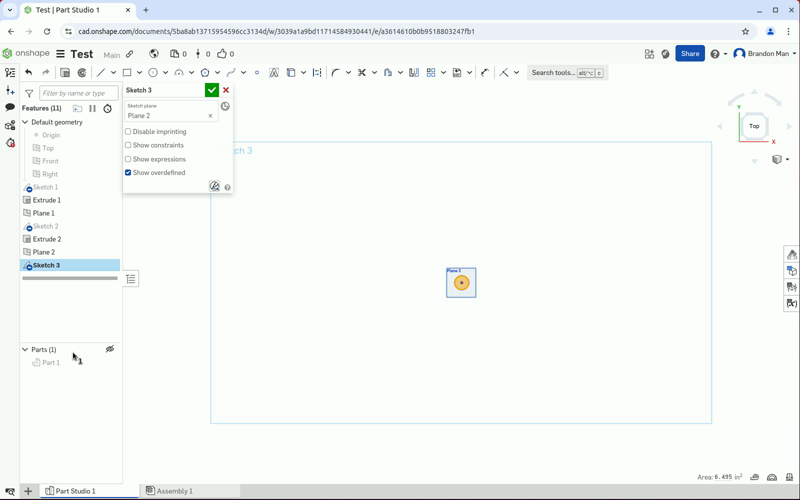
key(shift+y)
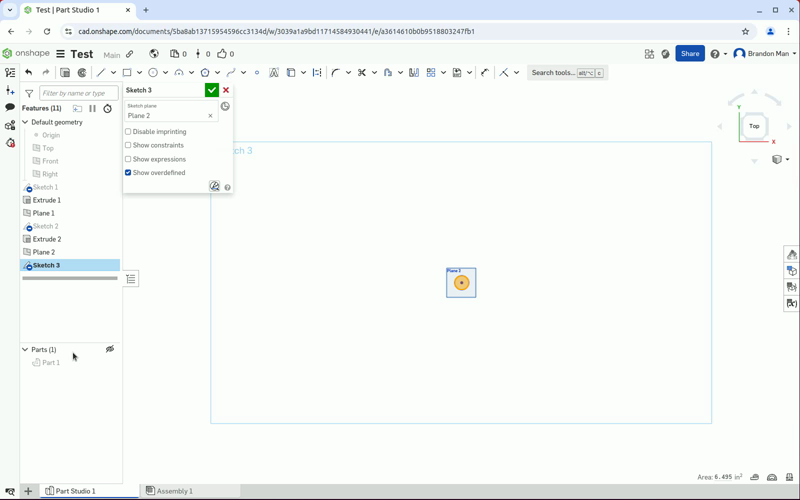
key(shift+e)
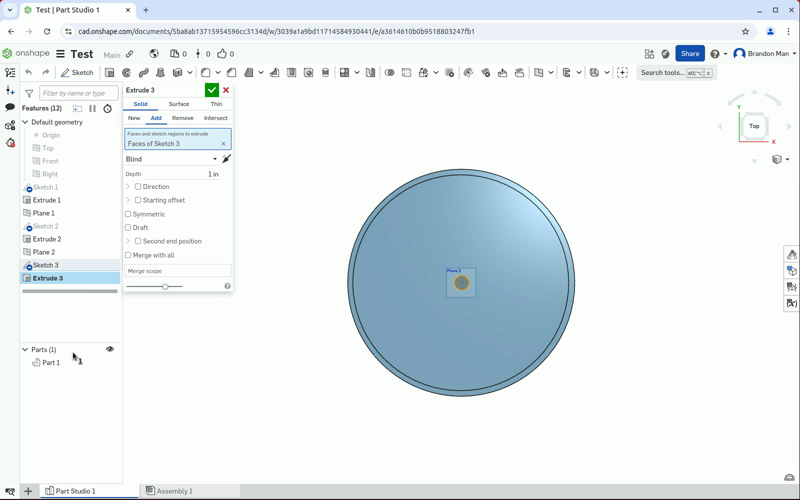
mouse_move(143, 106)
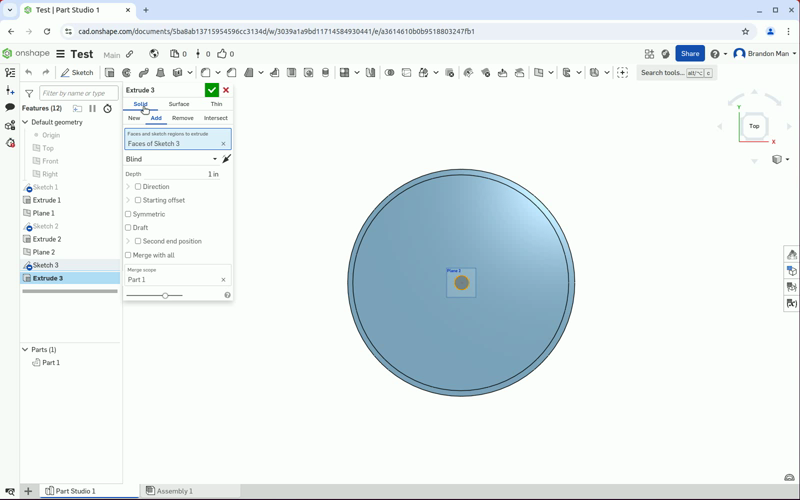
click(143, 106)
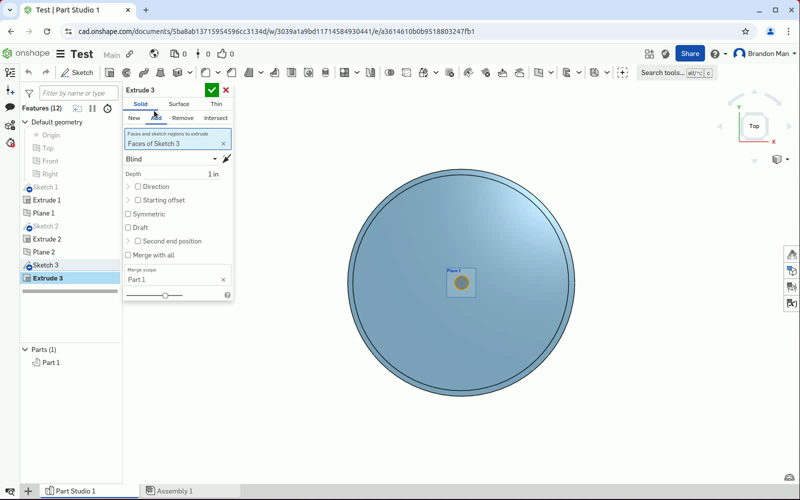
mouse_move(186, 120)
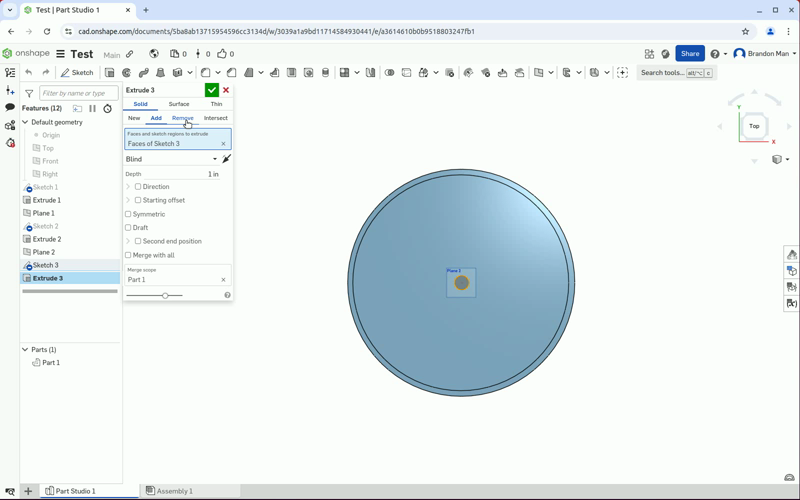
click(186, 120)
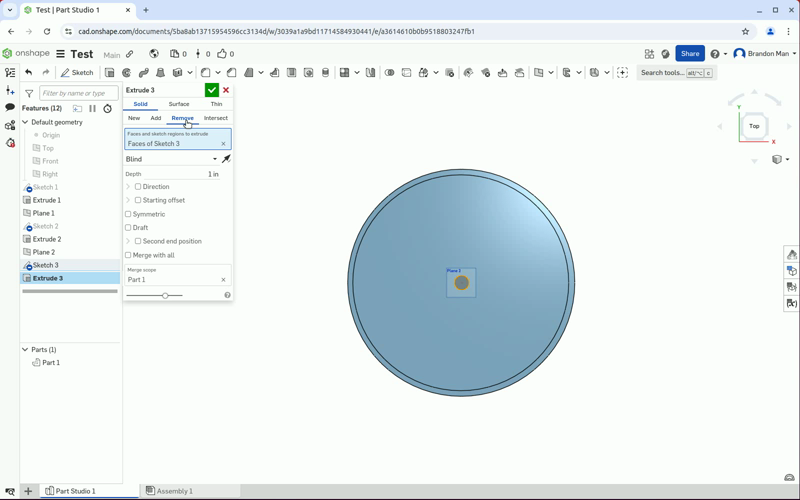
key(tab, 4)
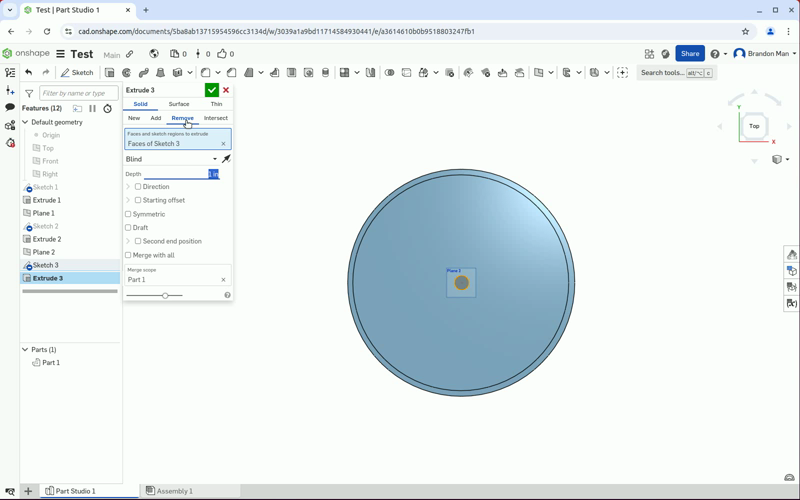
text(1.685)
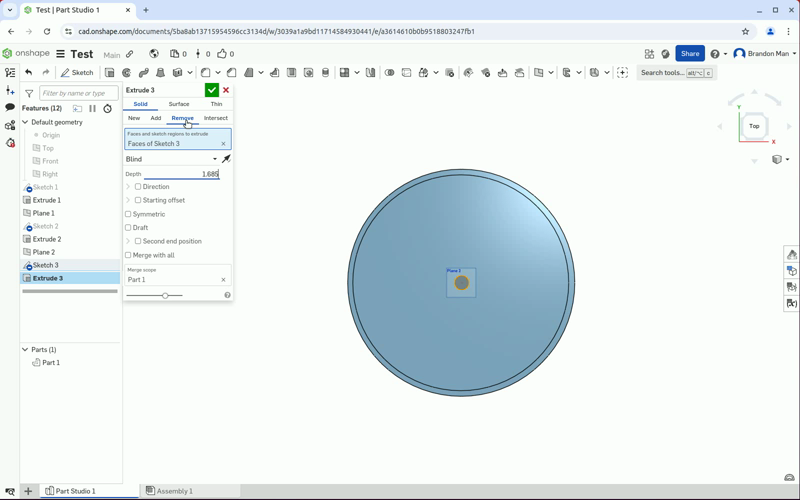
key(tab, 6)
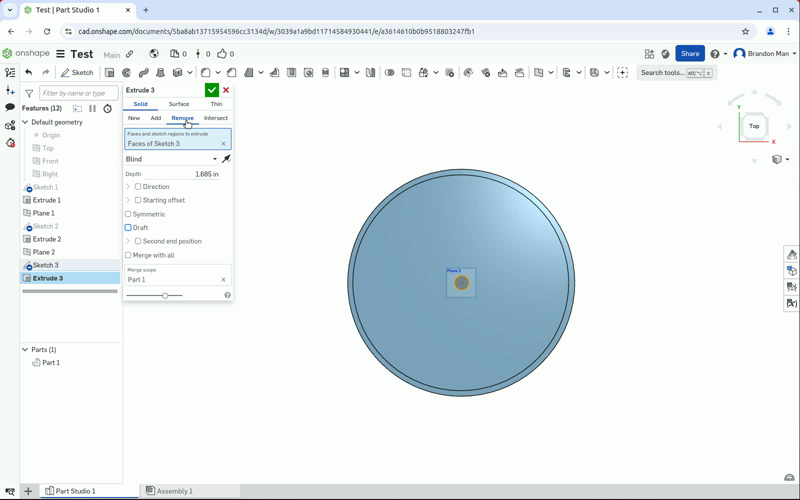
key(space)
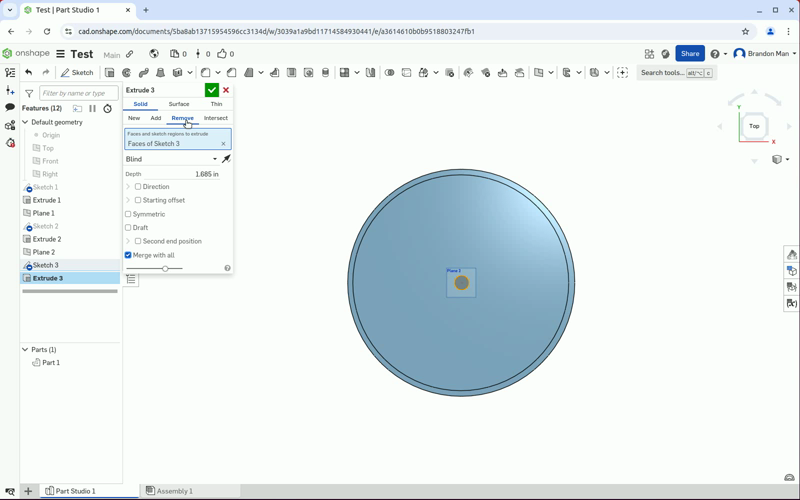
key(enter)
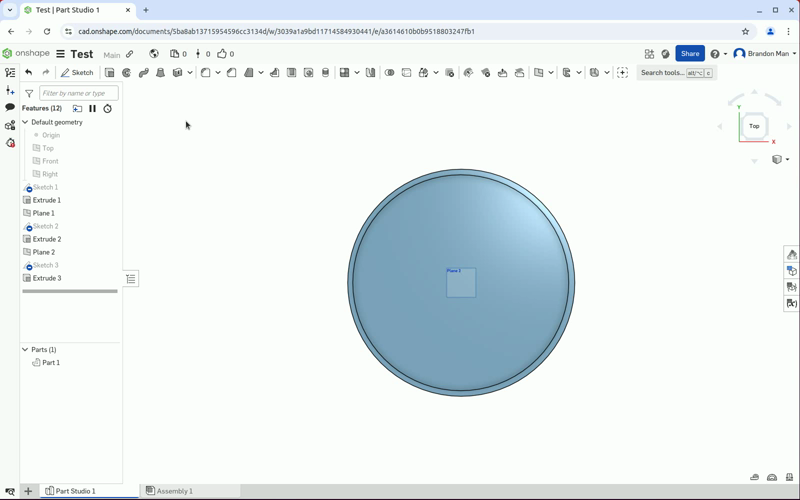
key(shift+h)
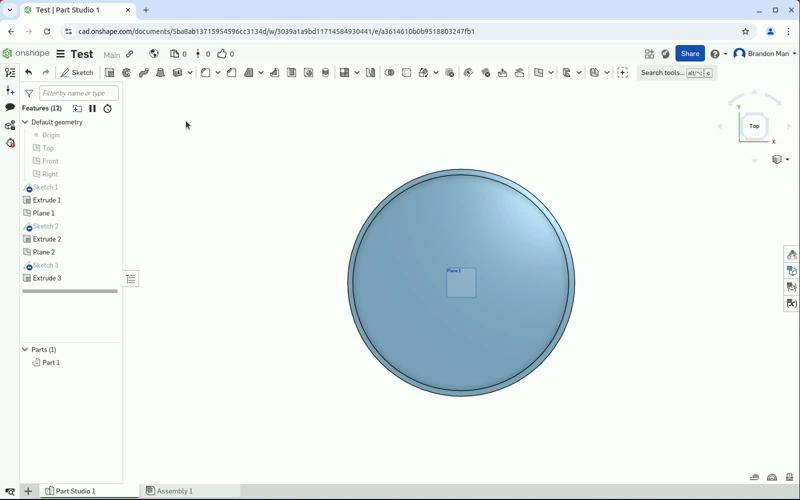
key(shift+h)
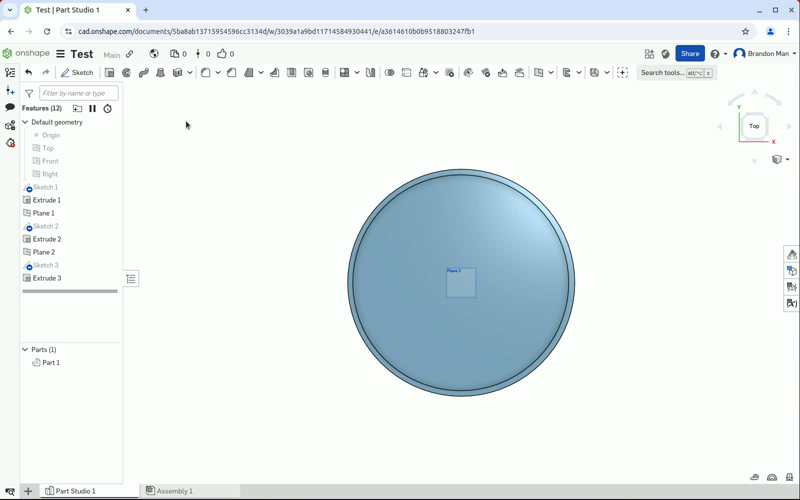
key(shift+7)
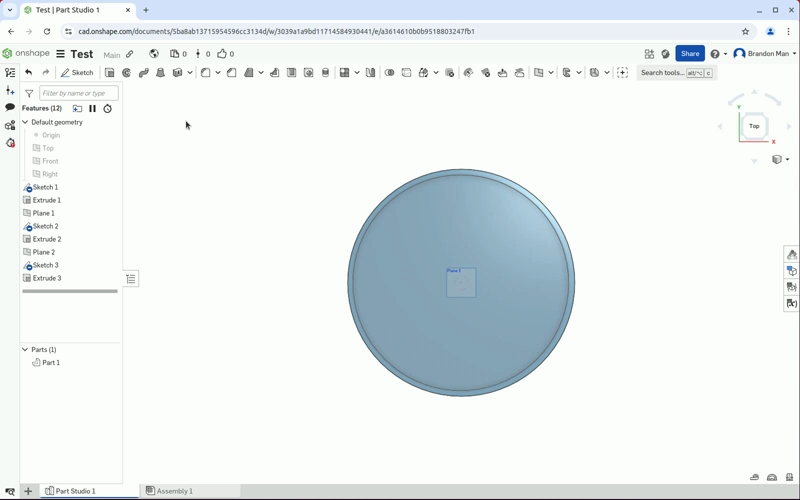
key(up, 3)
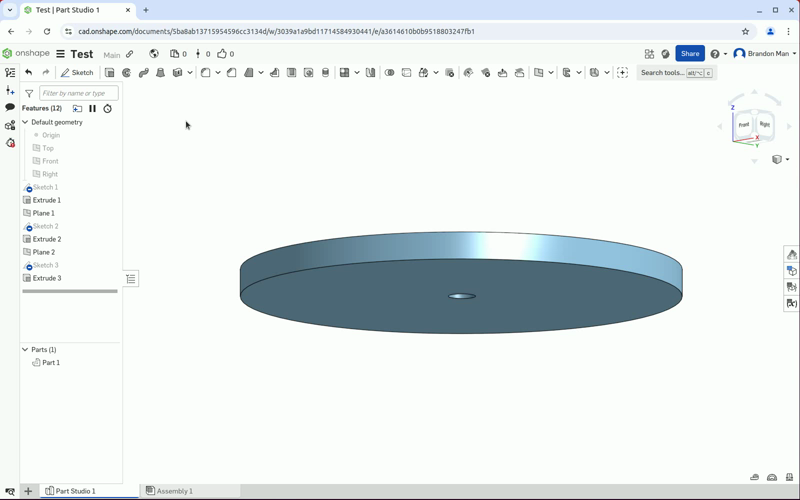
key(left, 3)
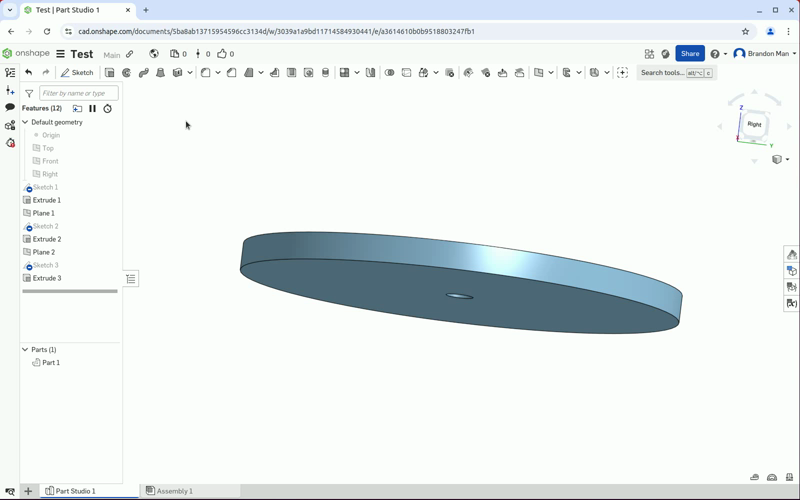
key(right, 3)
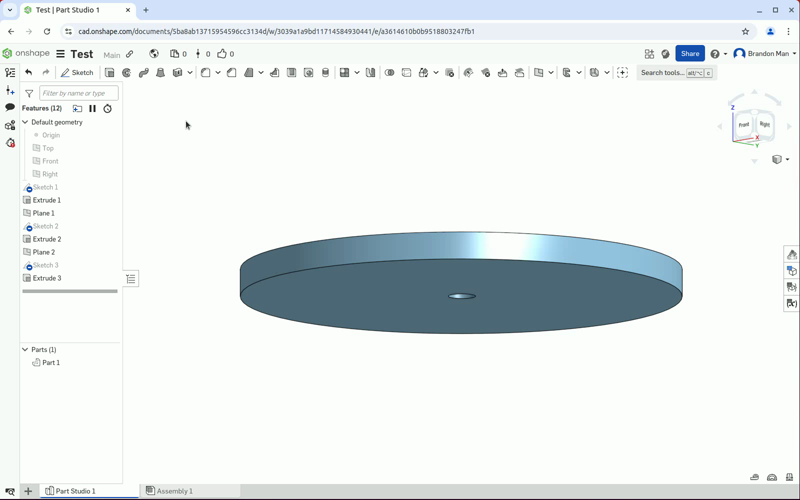
key(down, 3)
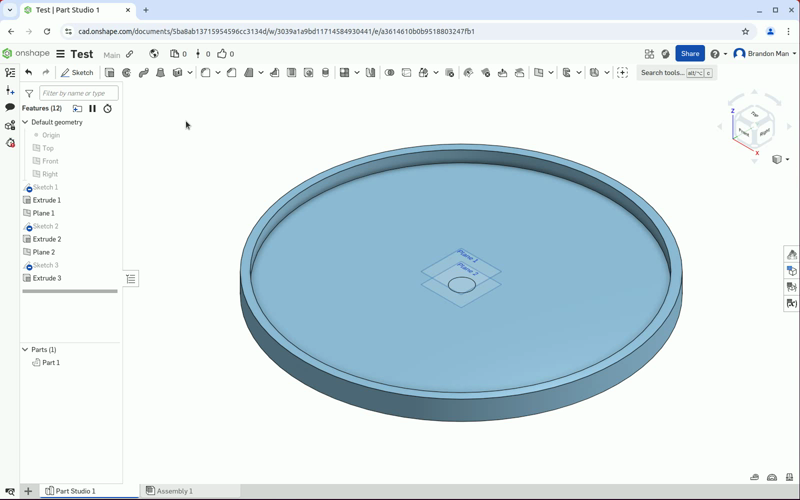
mouse_move(73, 189)
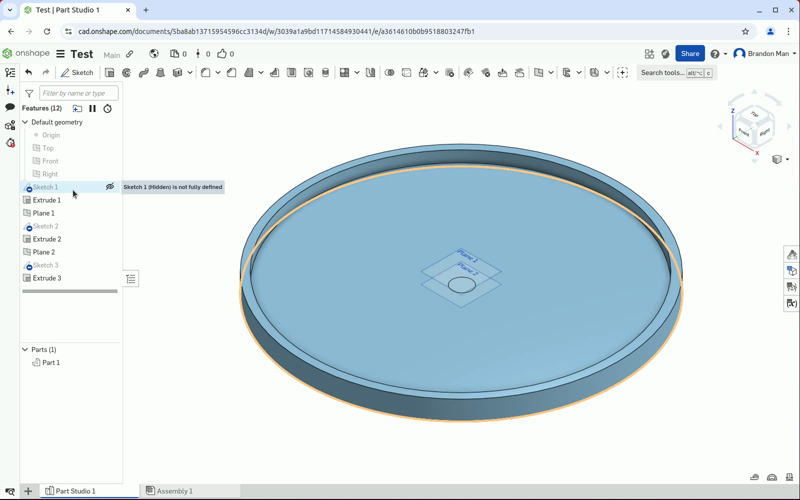
click(73, 189)